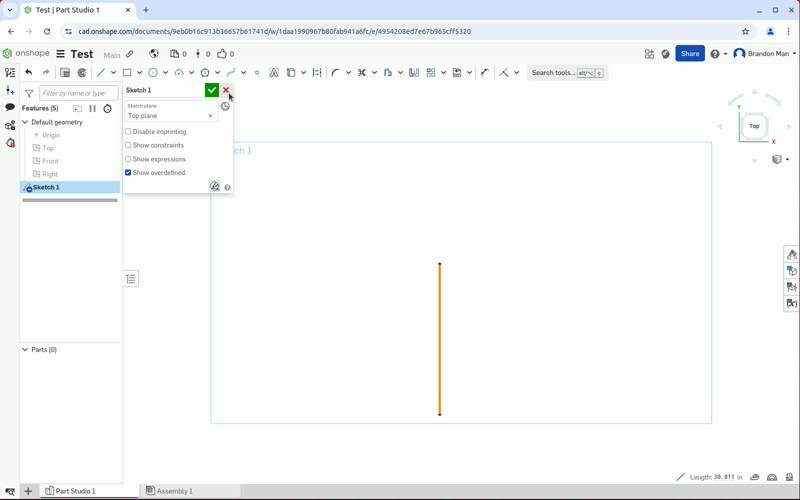
key(shift+h)
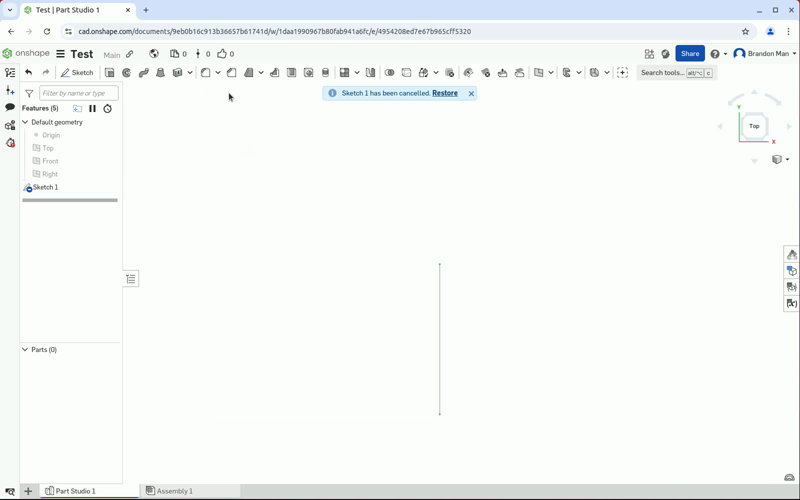
key(shift+s)
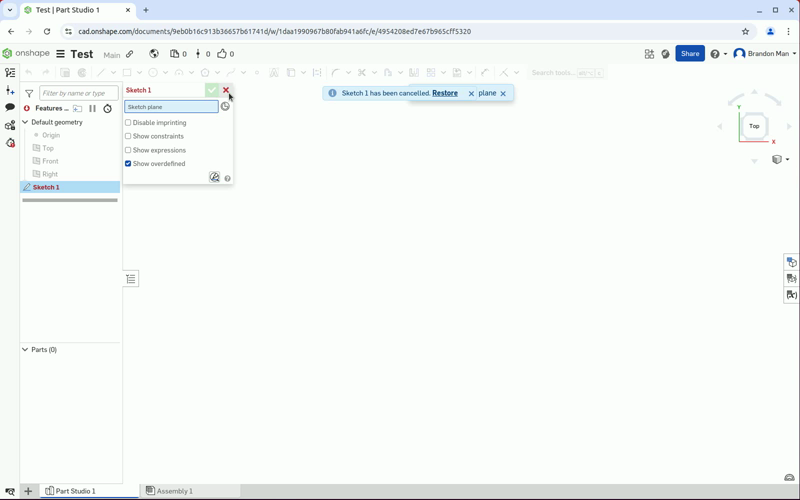
mouse_move(73, 150)
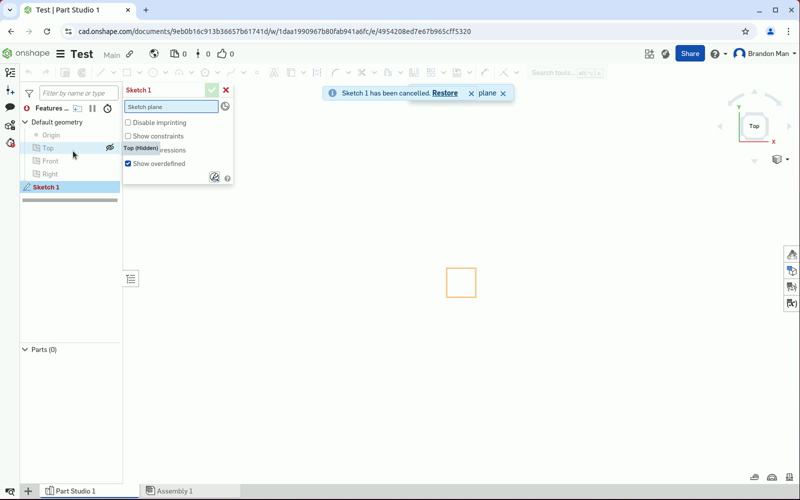
click(73, 150)
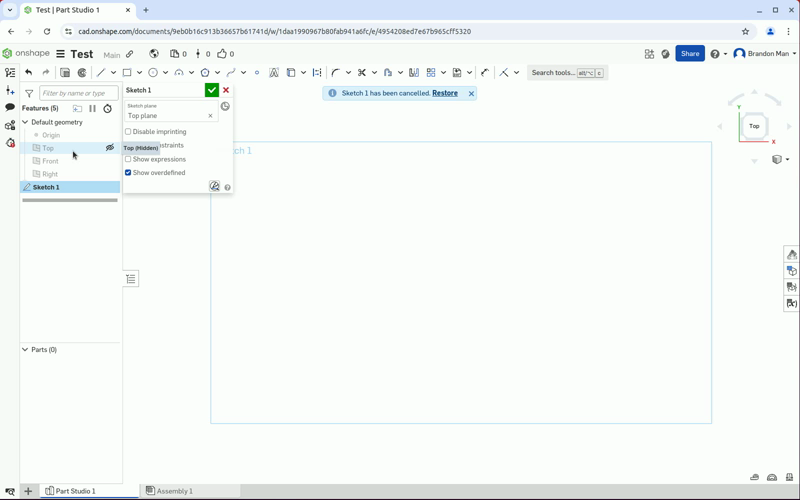
mouse_move(73, 352)
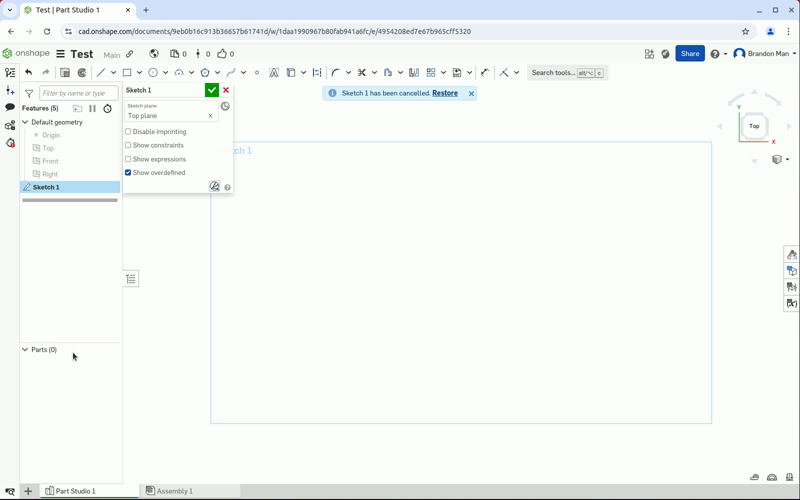
key(y)
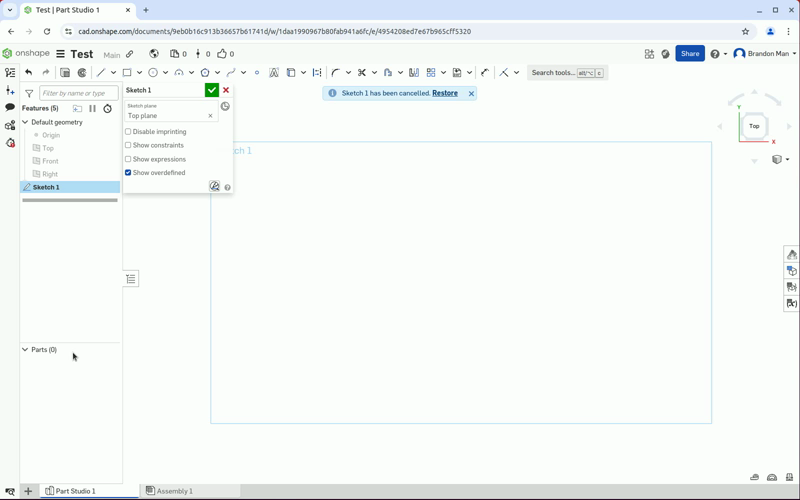
key(c)
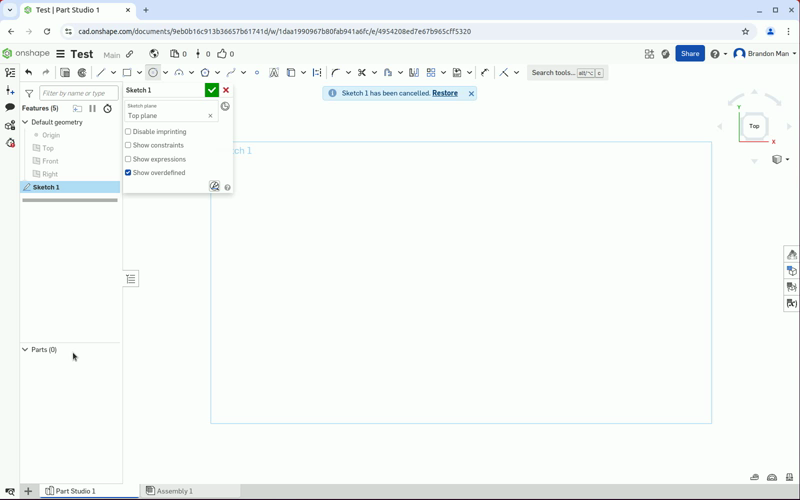
key_down(shift)
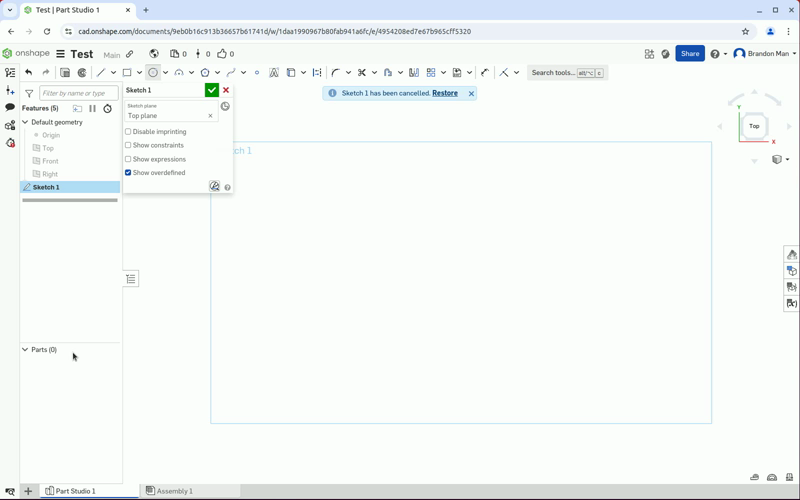
mouse_move(461, 282)
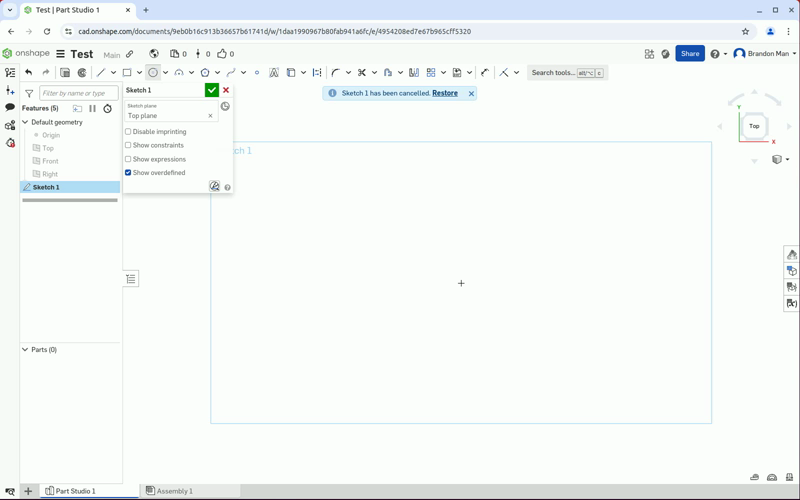
click(461, 282)
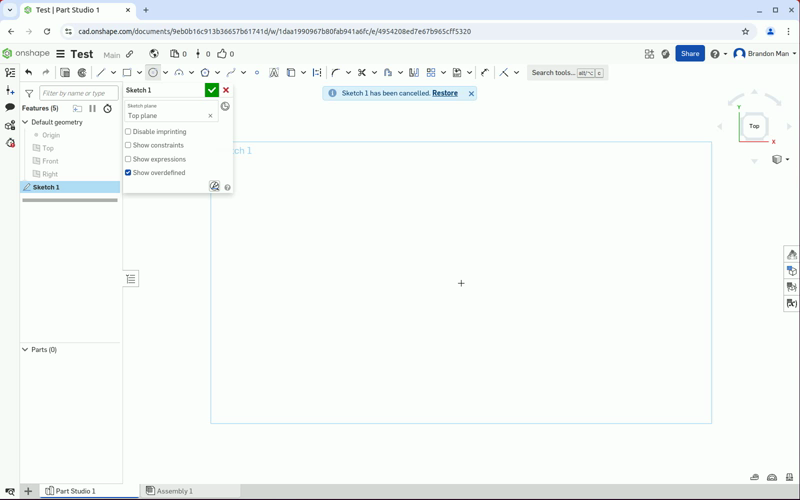
key_up(shift)
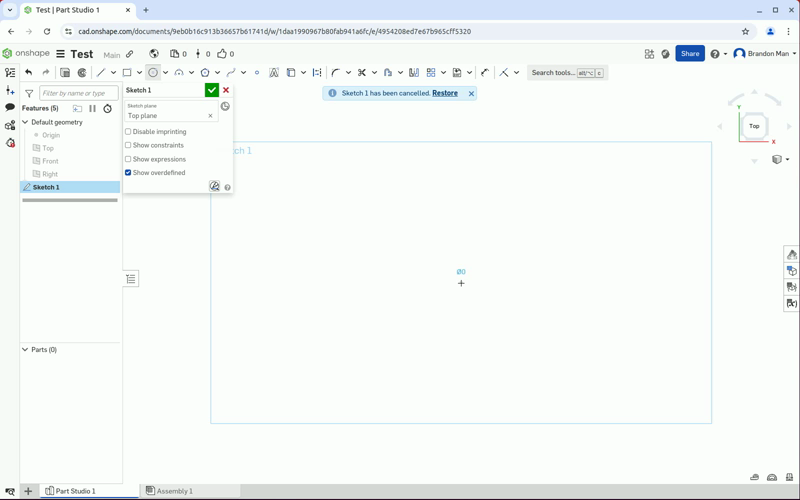
mouse_move(574, 282)
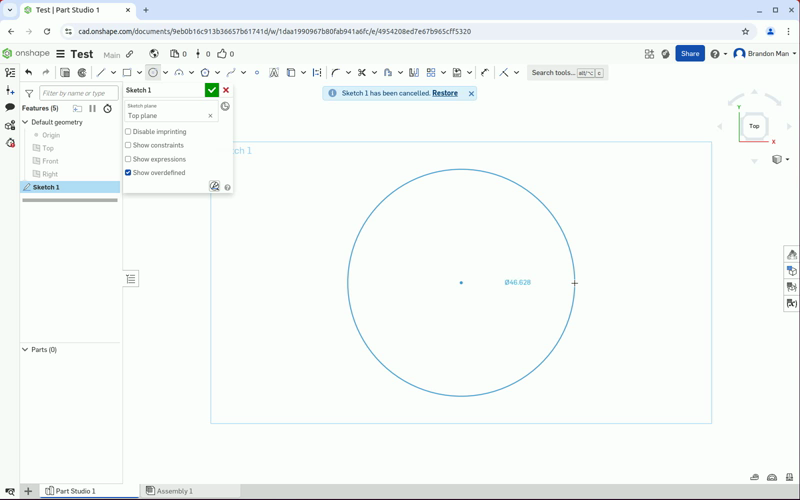
click(574, 282)
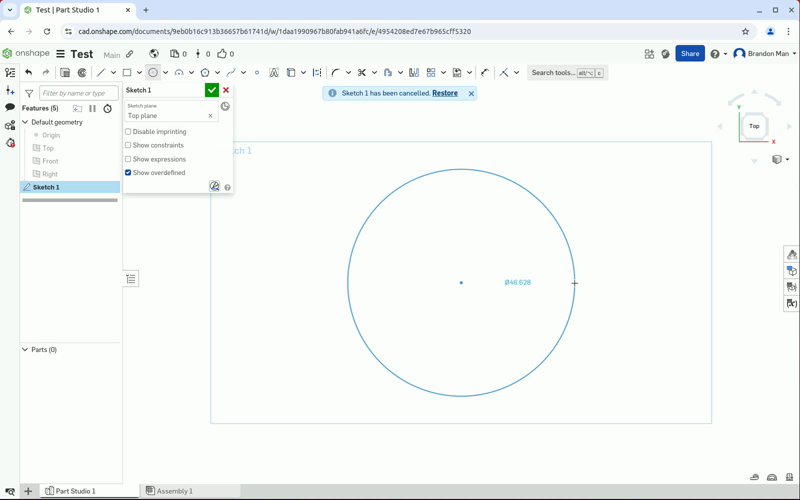
key(esc)
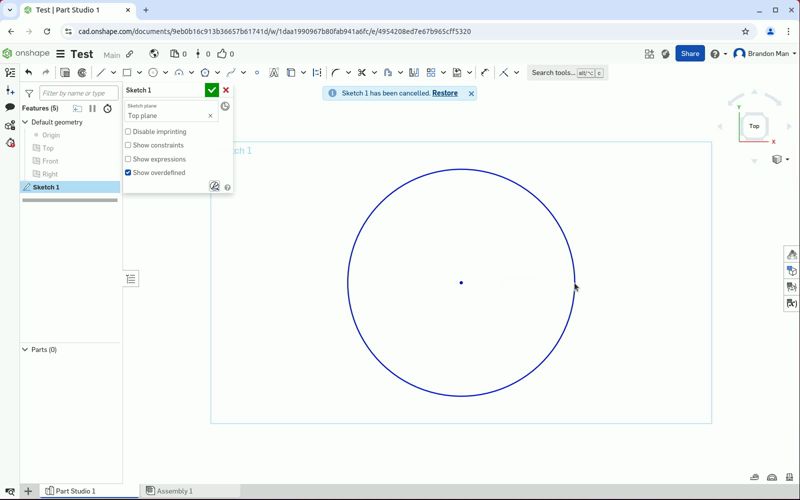
mouse_move(418, 224)
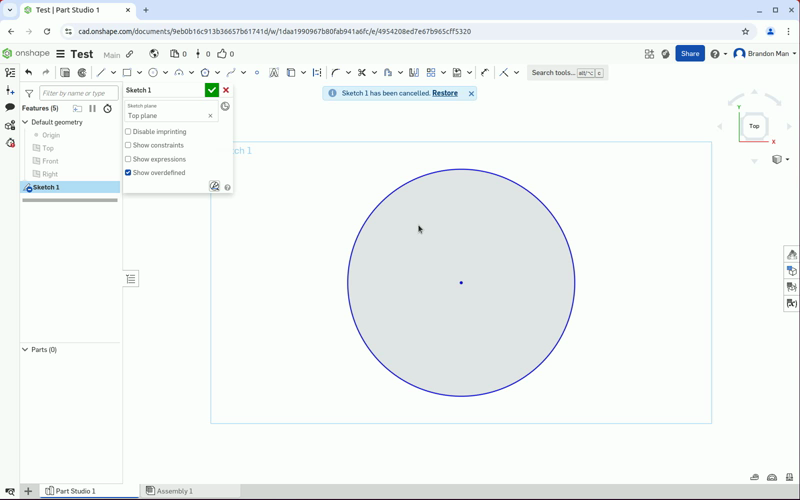
click(418, 224)
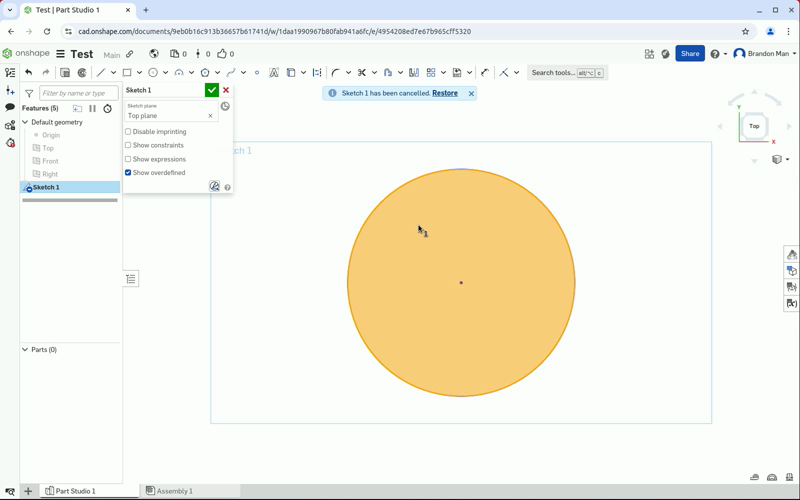
mouse_move(73, 352)
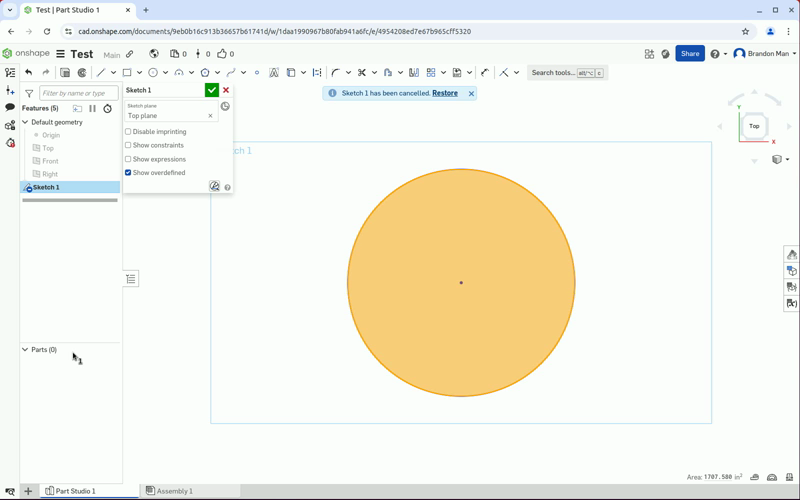
key(shift+y)
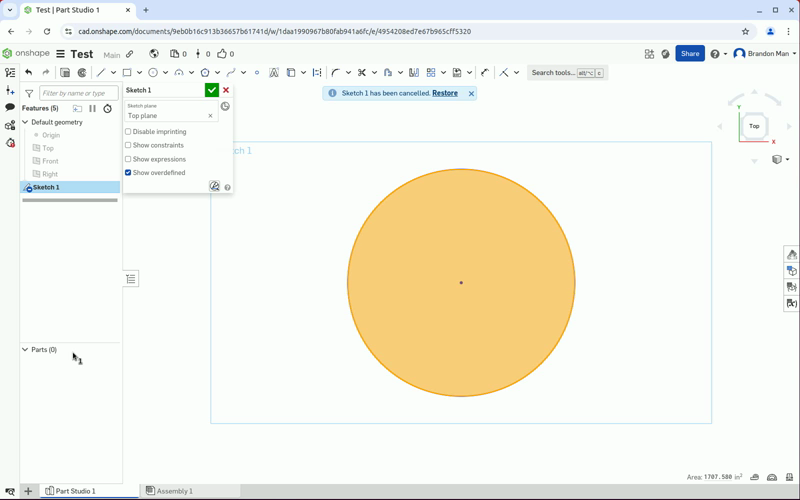
key(shift+e)
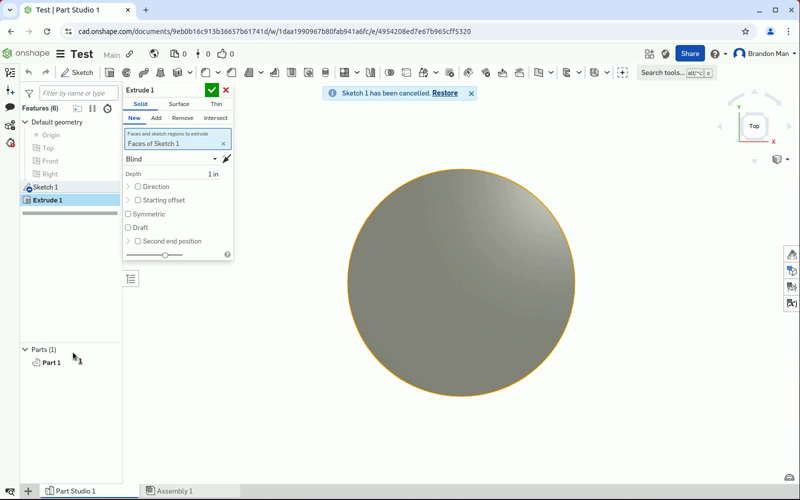
mouse_move(143, 106)
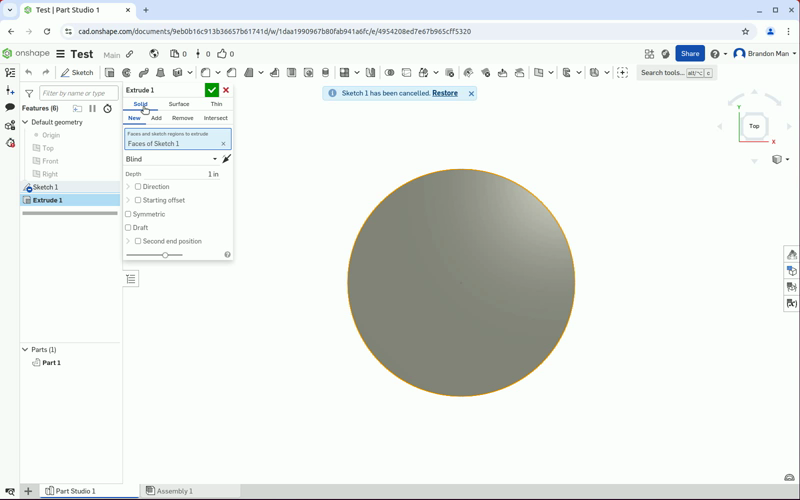
click(143, 106)
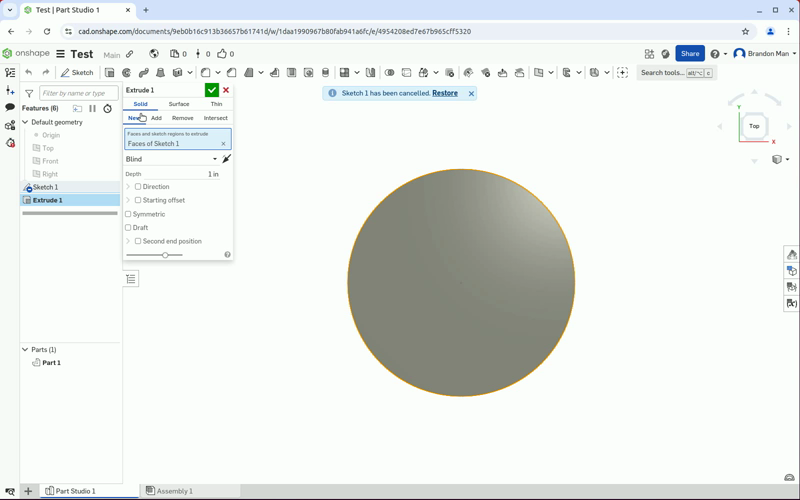
mouse_move(137, 120)
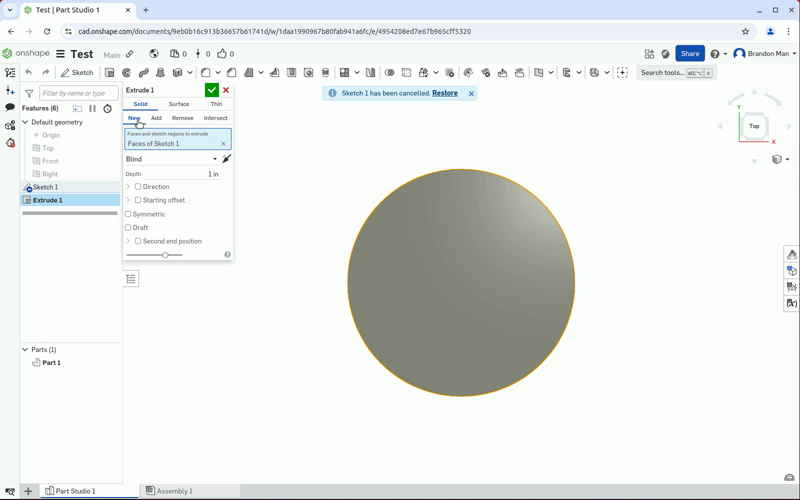
click(137, 120)
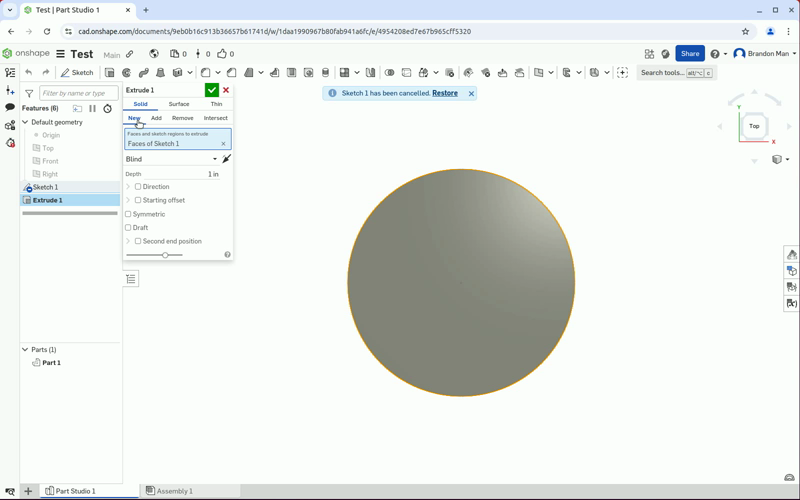
key(tab, 4)
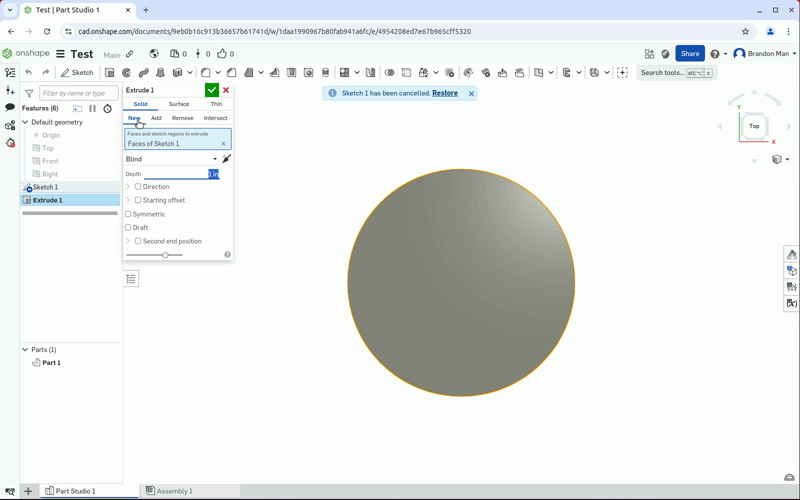
text(2.407)
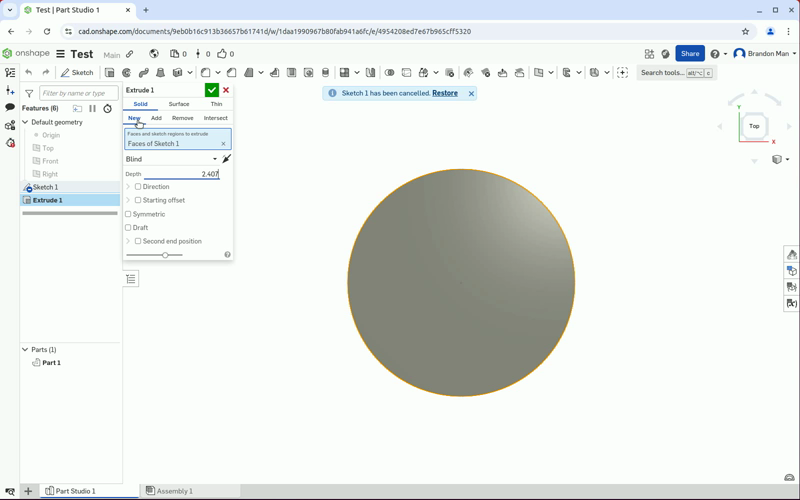
key(enter)
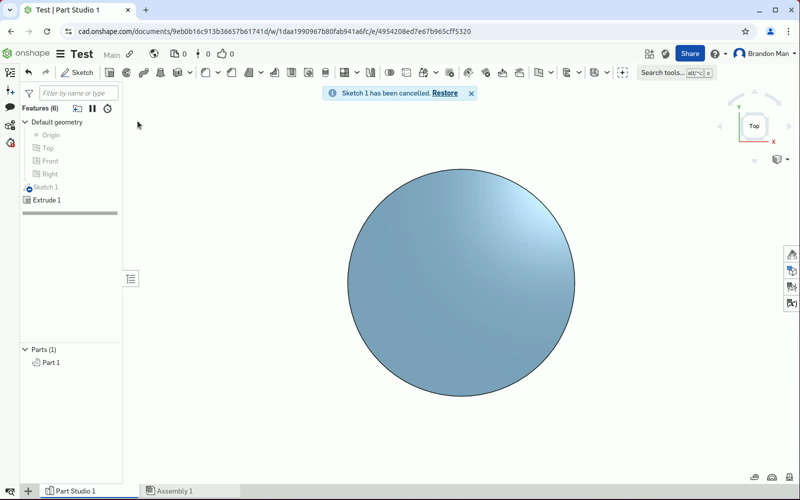
key(shift+h)
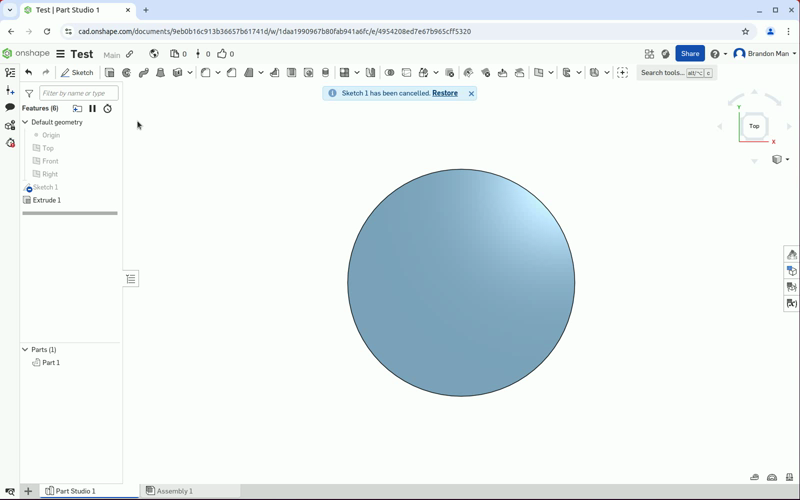
key(shift+h)
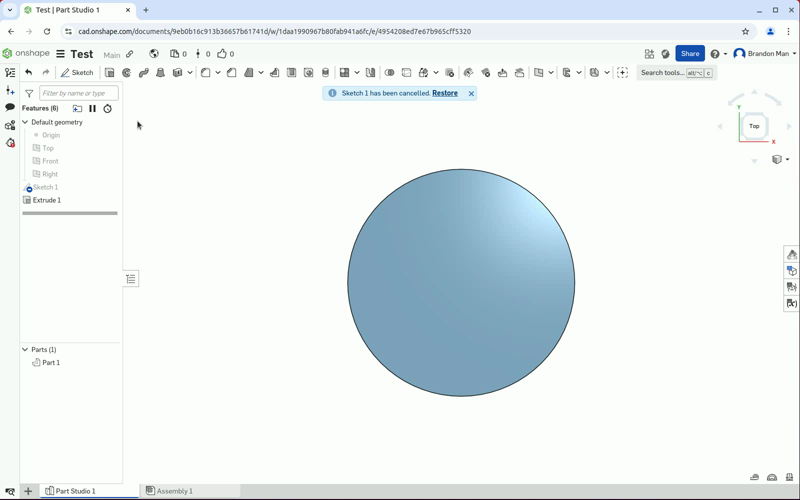
mouse_move(73, 189)
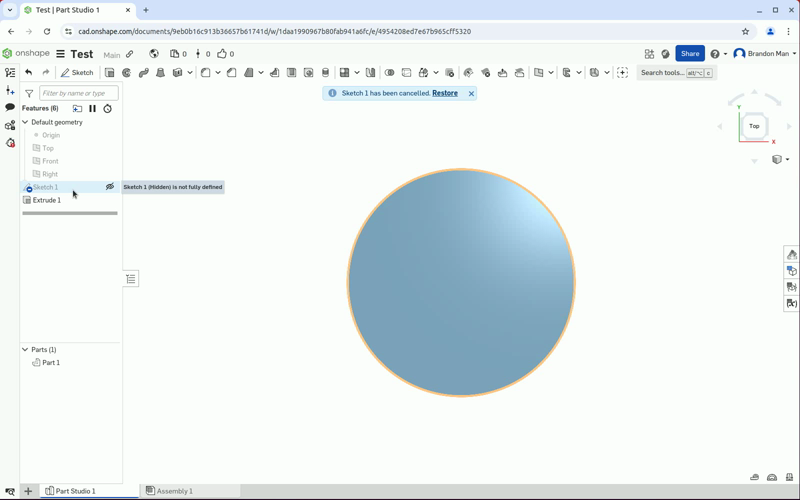
click(73, 189)
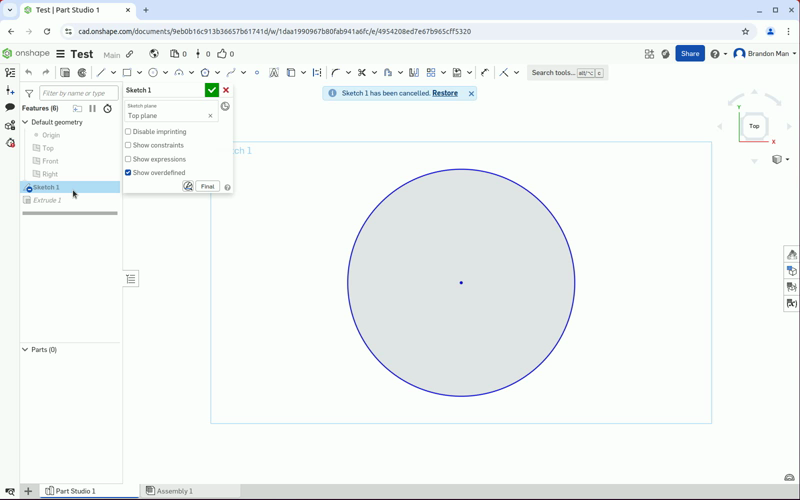
mouse_move(229, 92)
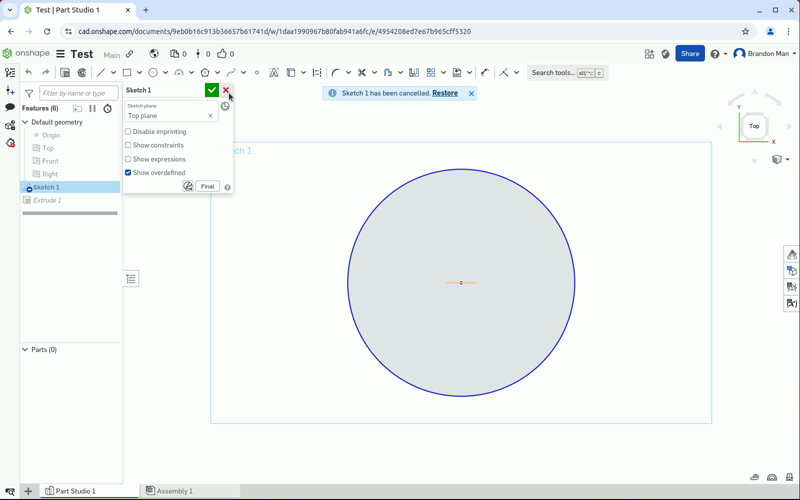
click(229, 92)
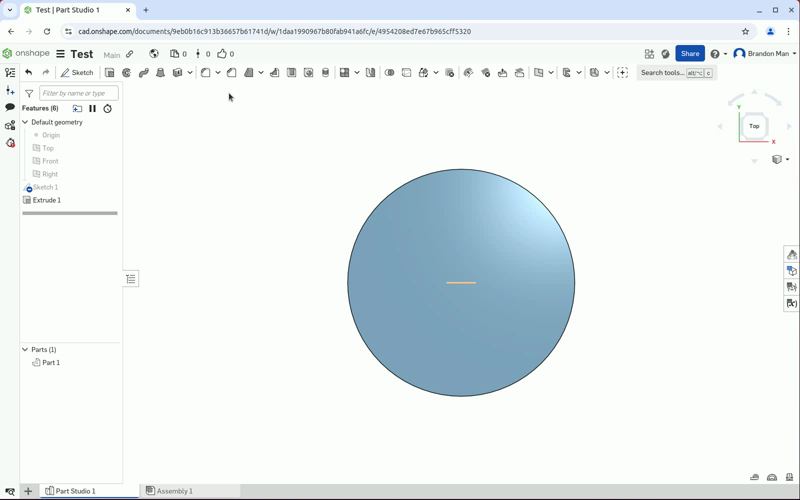
mouse_move(541, 75)
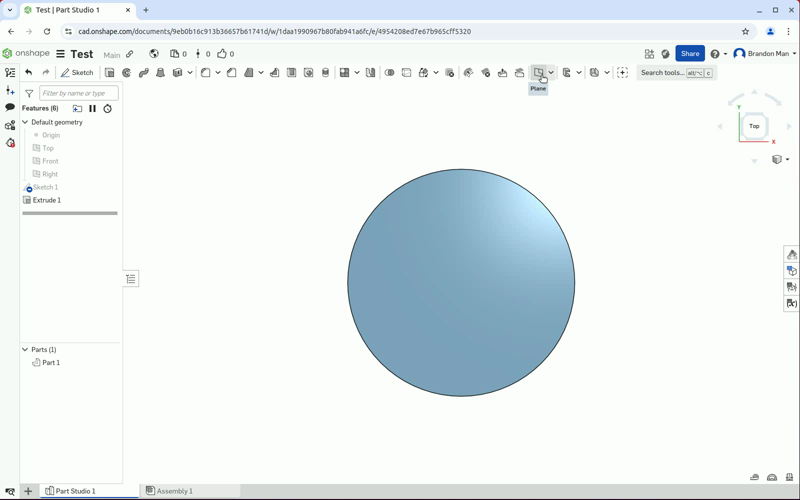
click(541, 75)
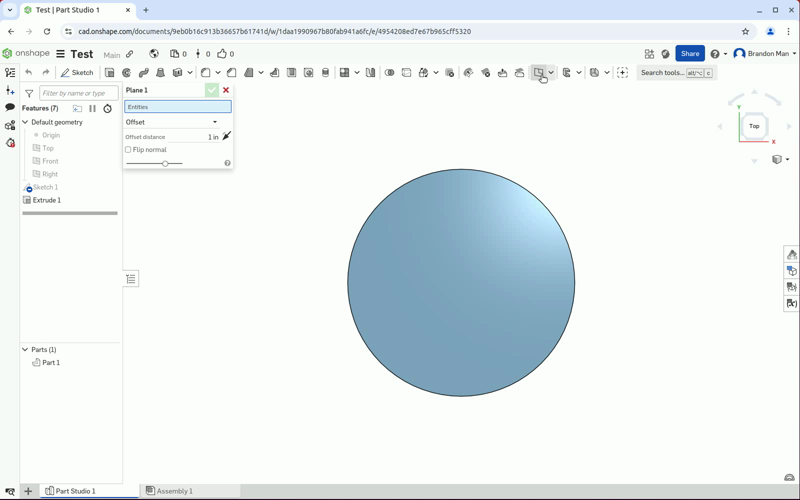
mouse_move(73, 150)
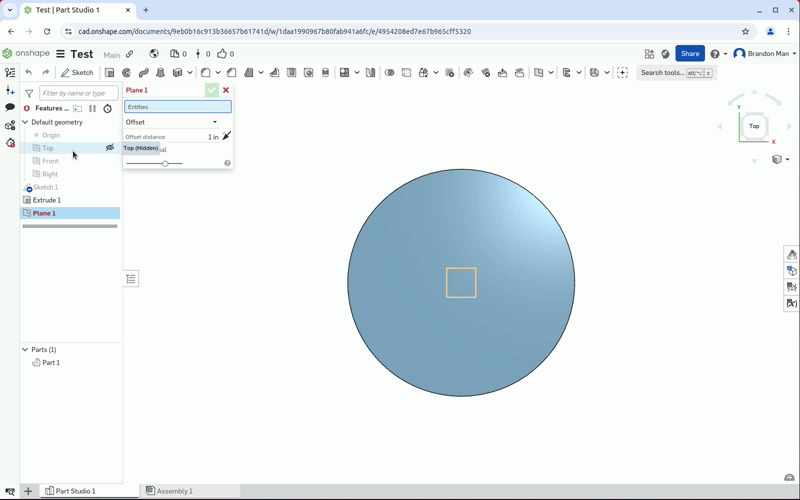
click(73, 150)
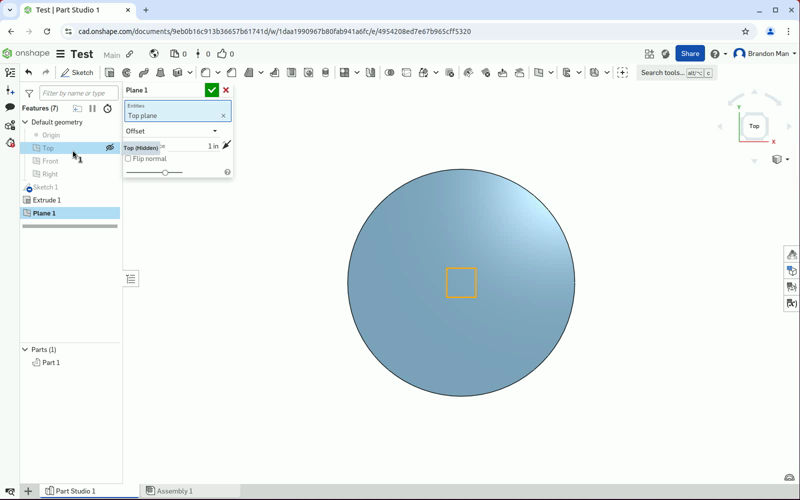
key(tab, 2)
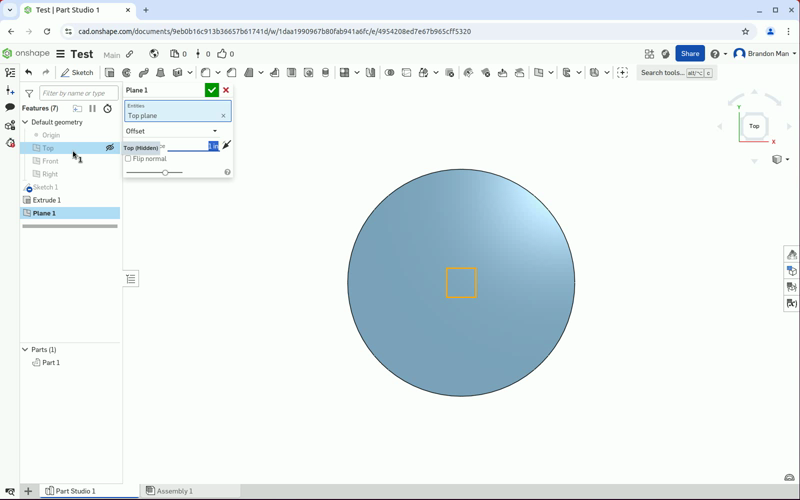
text(2.403)
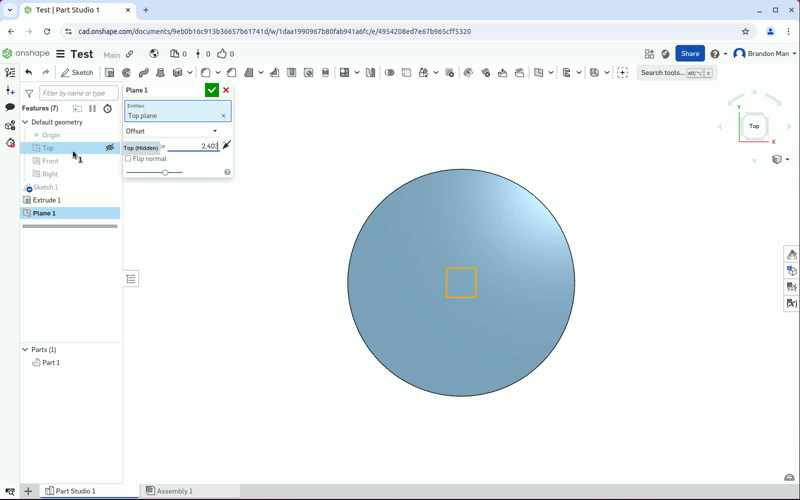
key(enter, 2)
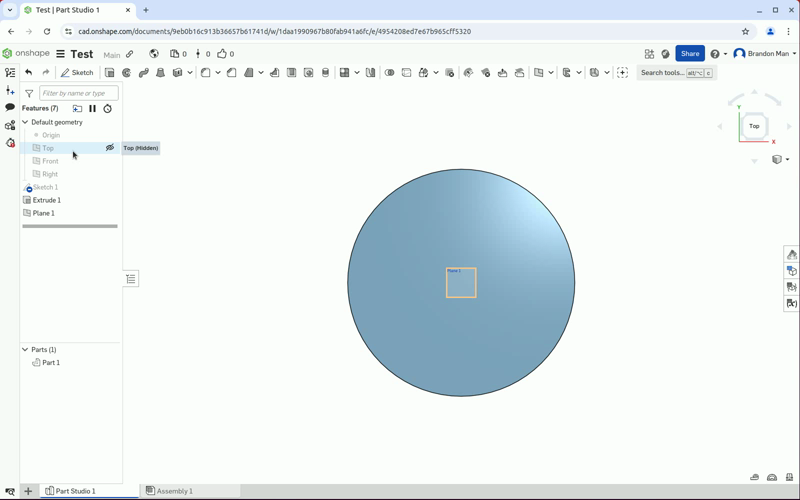
key(shift+s)
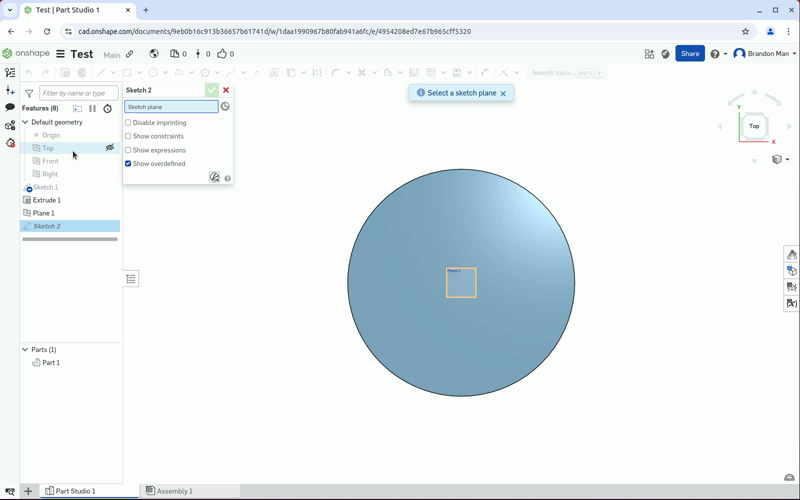
mouse_move(73, 215)
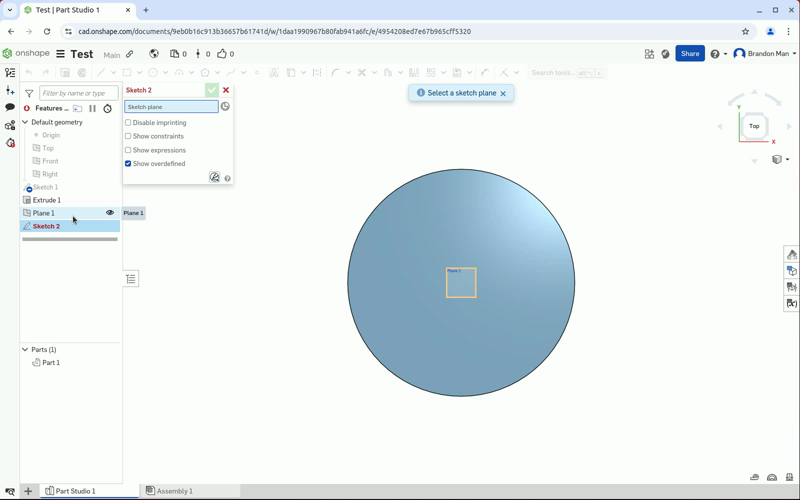
click(73, 215)
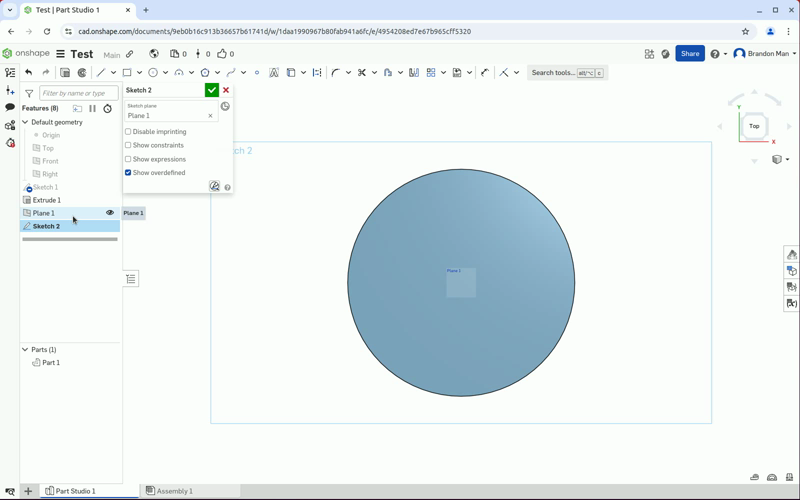
mouse_move(73, 352)
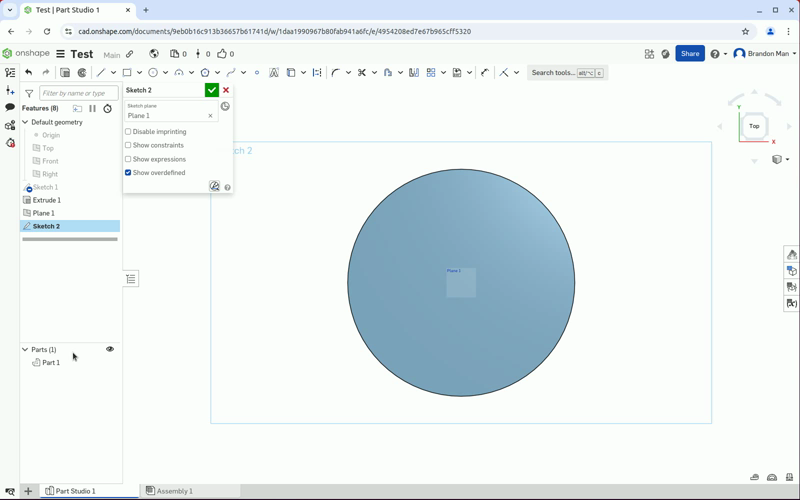
key(y)
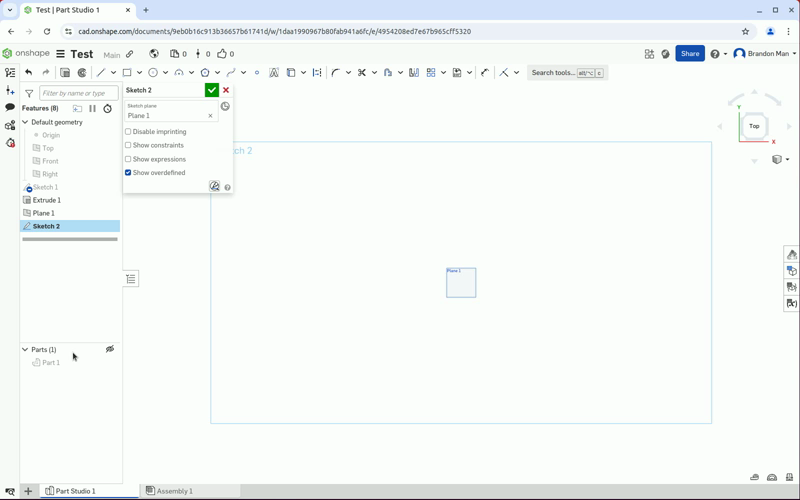
key(c)
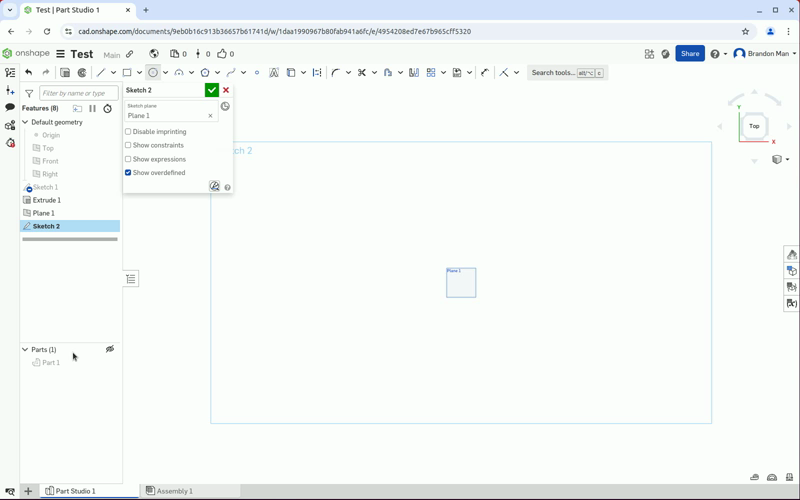
key_down(shift)
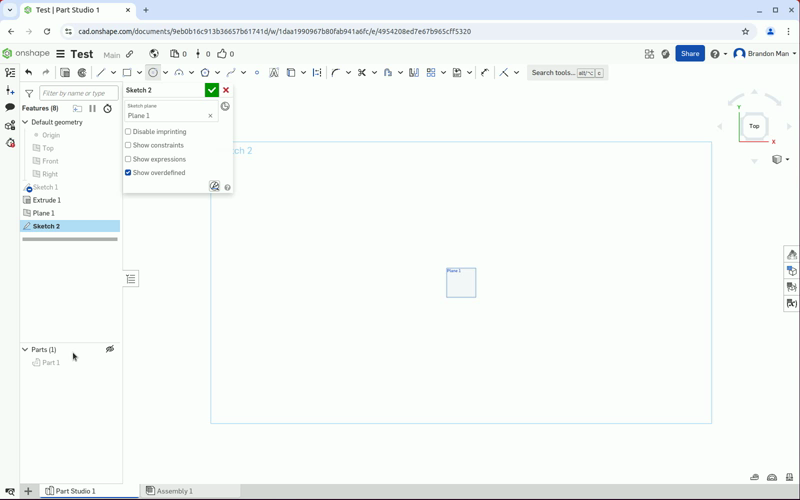
mouse_move(461, 282)
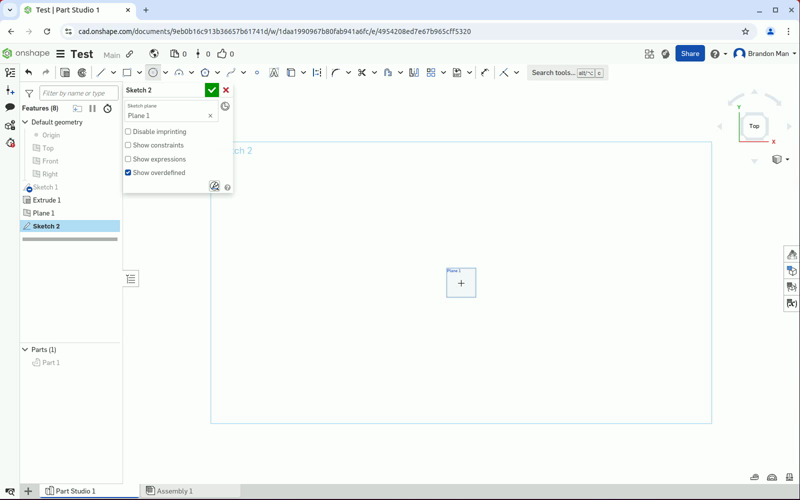
click(461, 282)
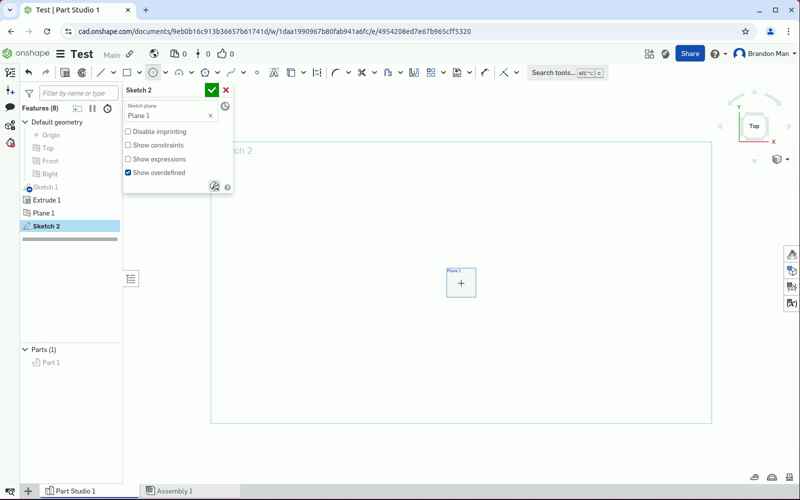
key_up(shift)
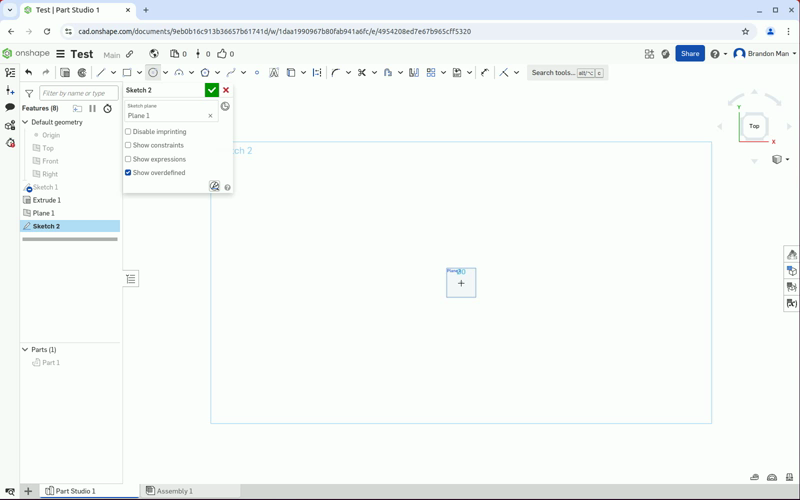
mouse_move(512, 282)
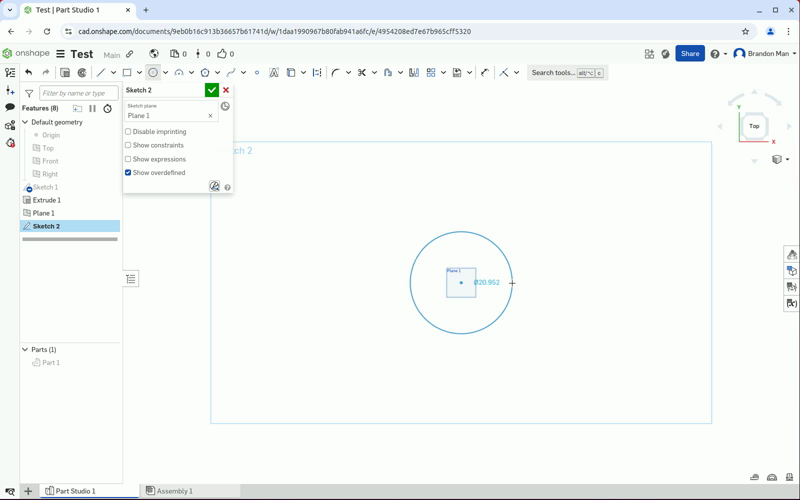
click(512, 282)
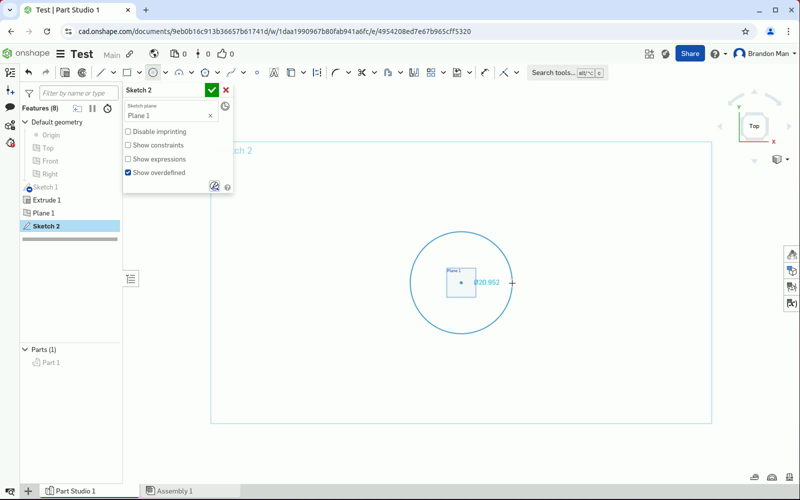
key(esc)
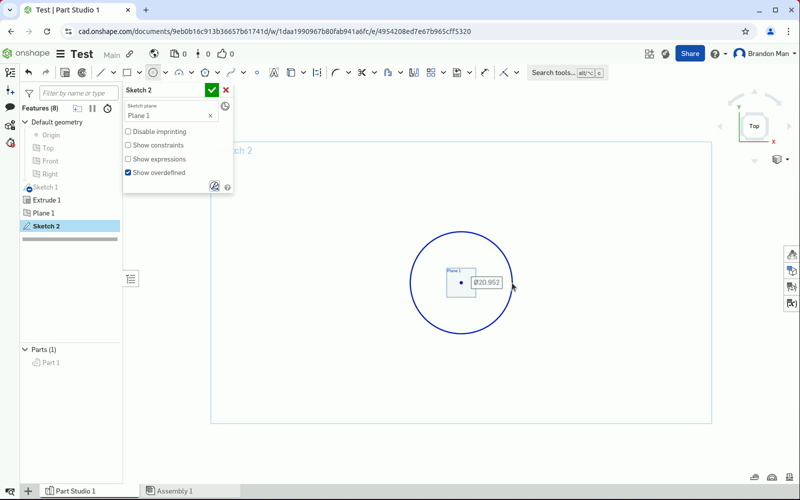
mouse_move(501, 289)
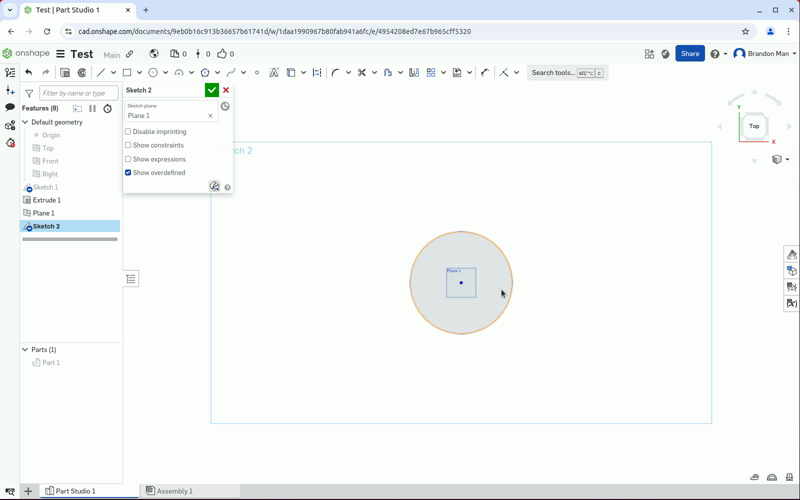
click(501, 289)
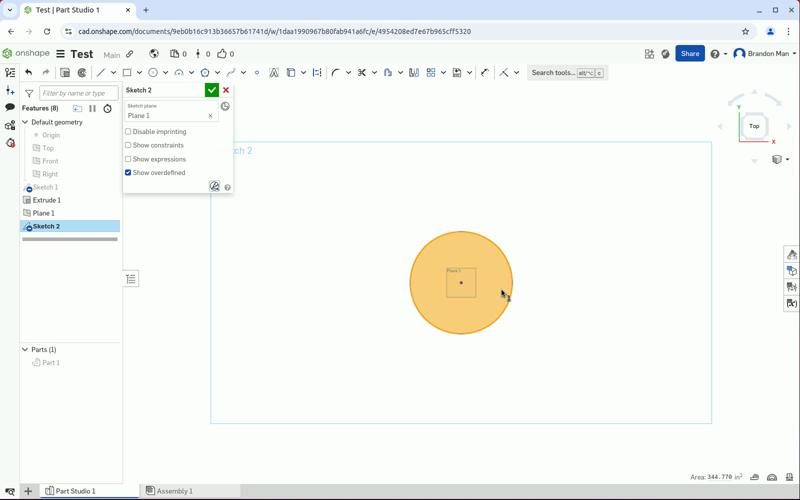
mouse_move(73, 352)
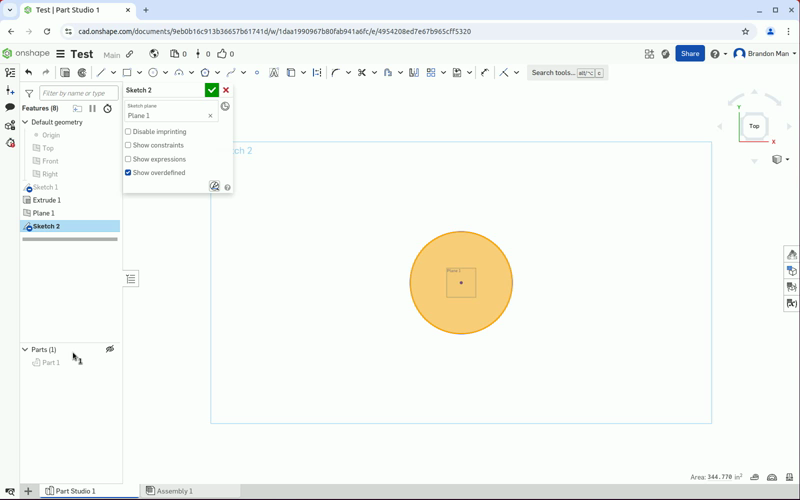
key(shift+y)
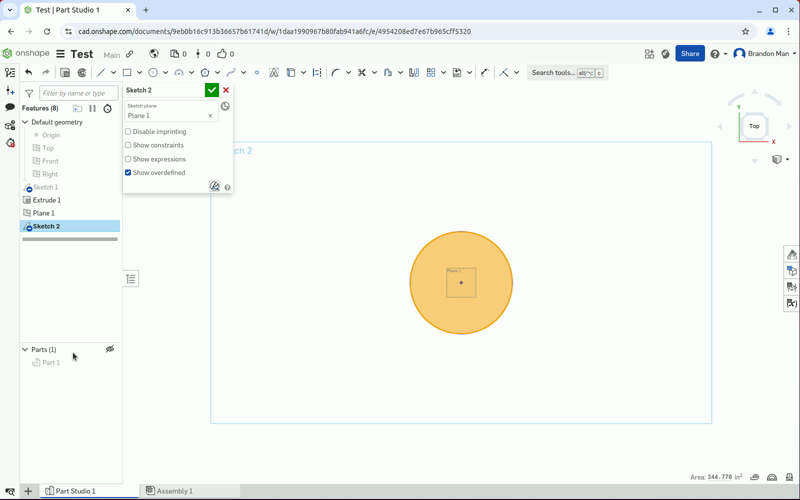
key(shift+e)
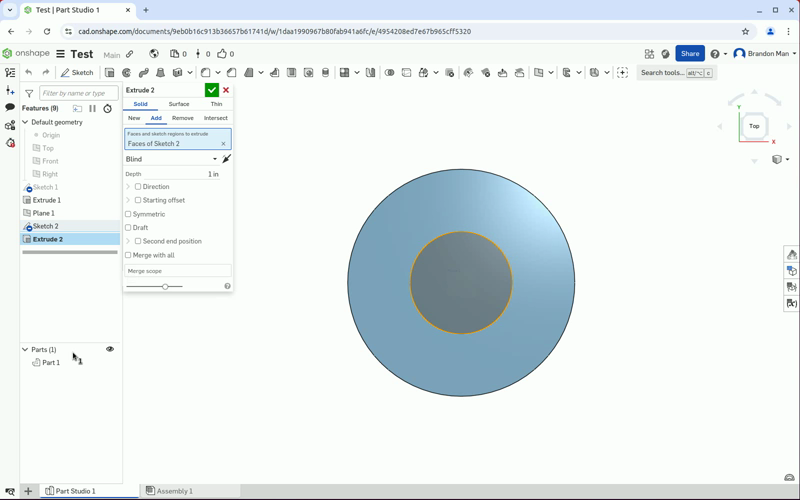
mouse_move(143, 106)
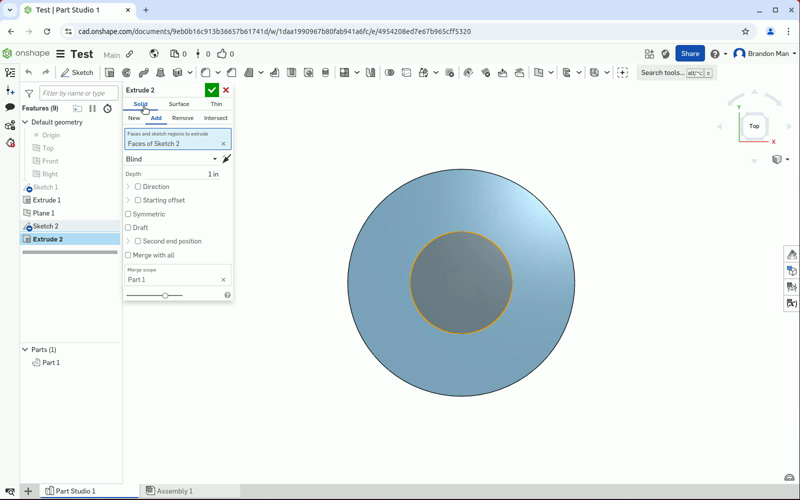
click(143, 106)
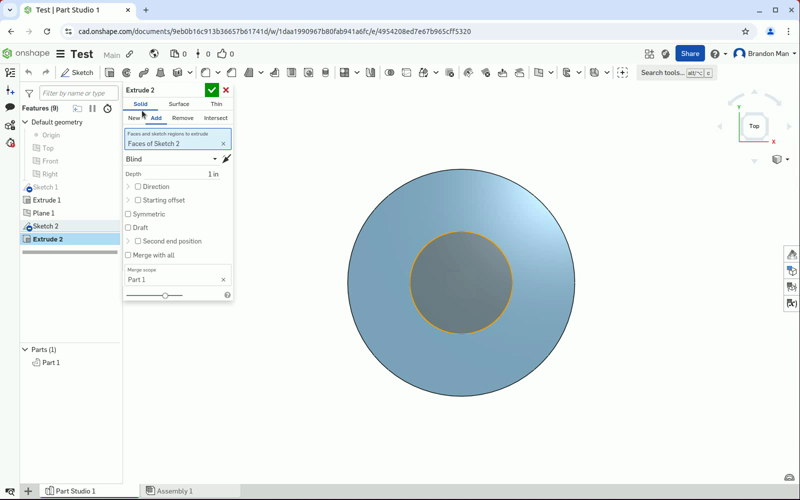
mouse_move(137, 120)
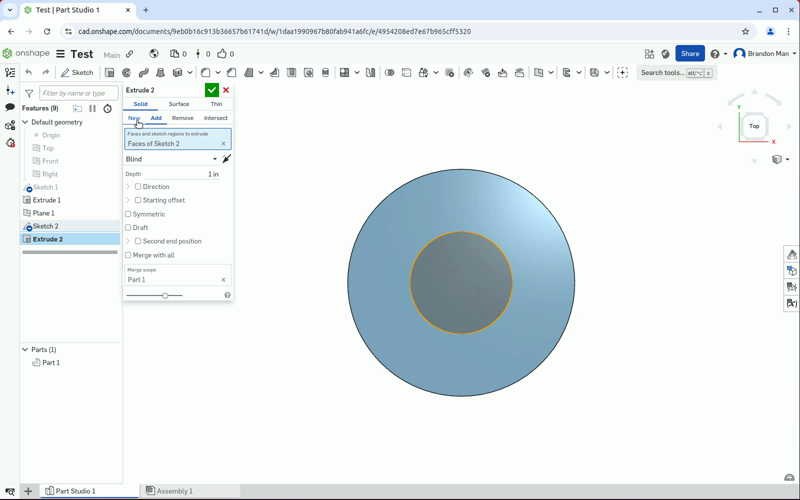
click(137, 120)
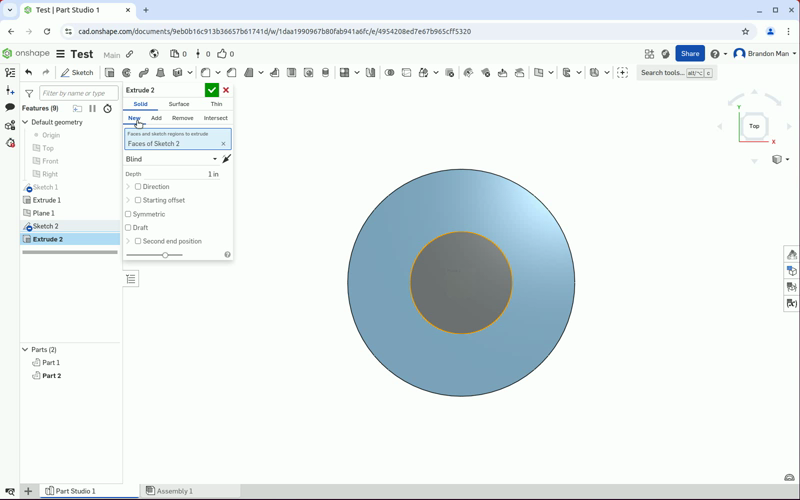
key(tab, 4)
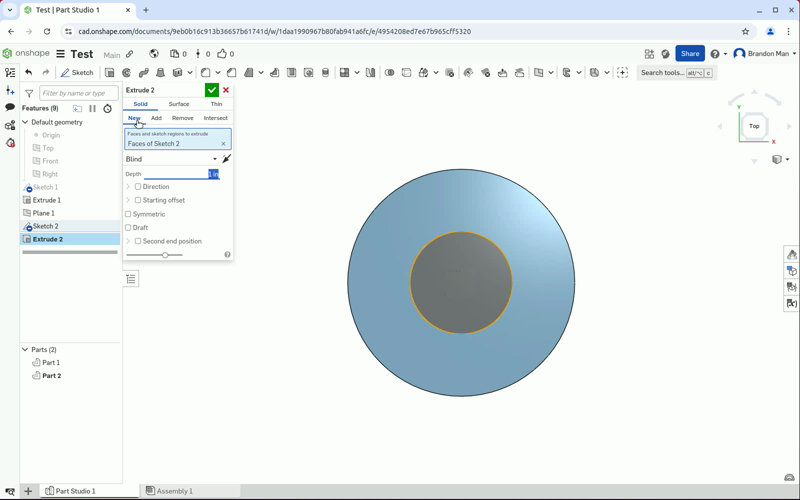
text(1.204)
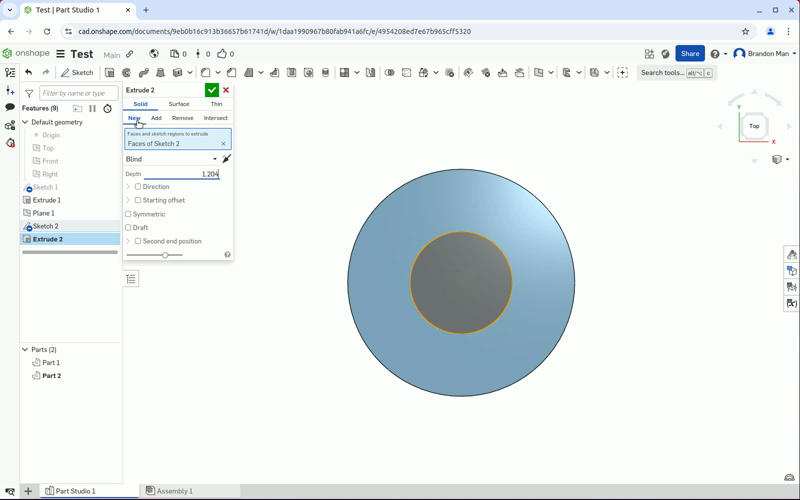
key(enter)
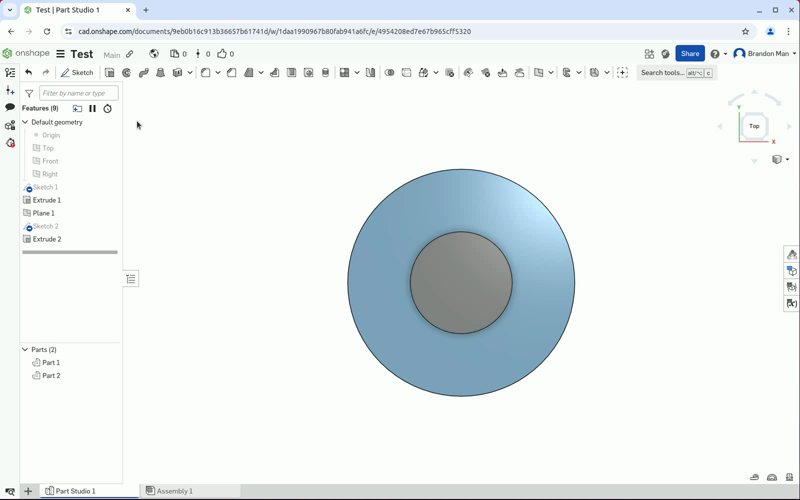
key(shift+h)
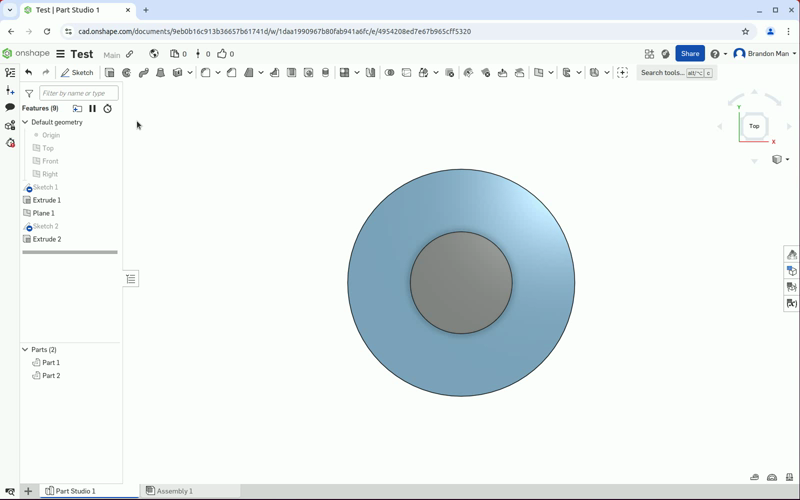
key(shift+h)
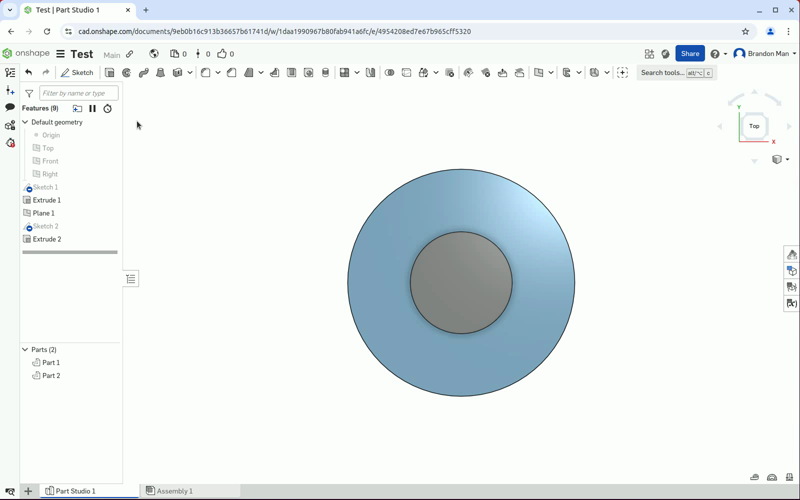
mouse_move(73, 189)
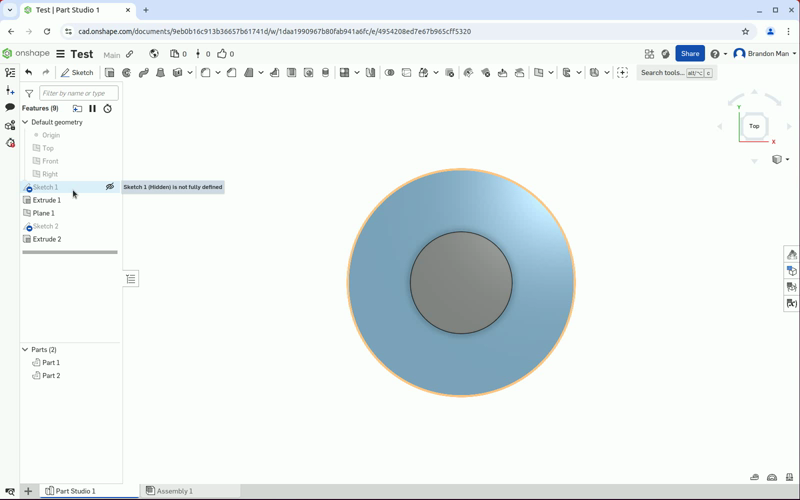
click(73, 189)
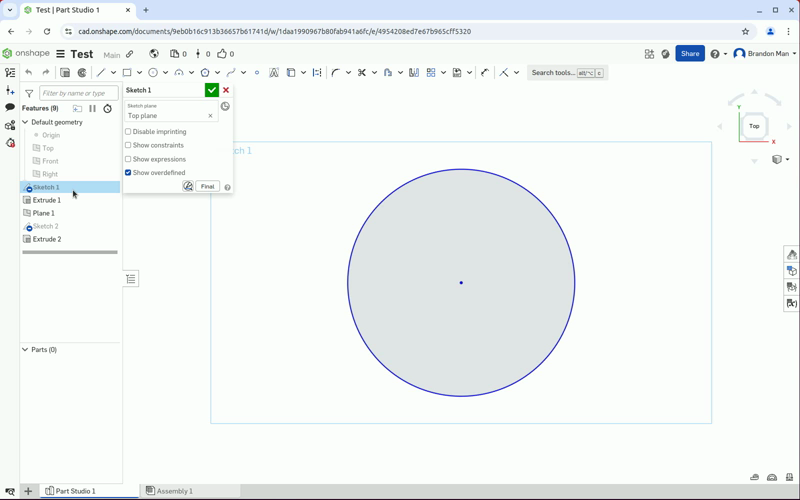
mouse_move(229, 92)
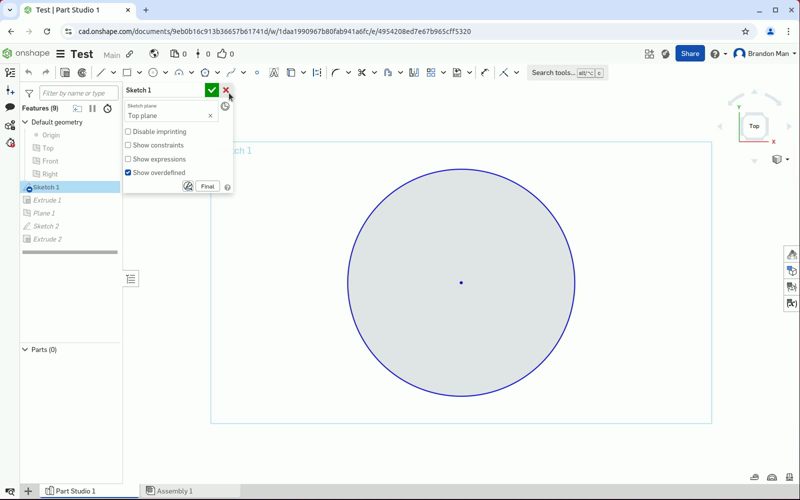
click(229, 92)
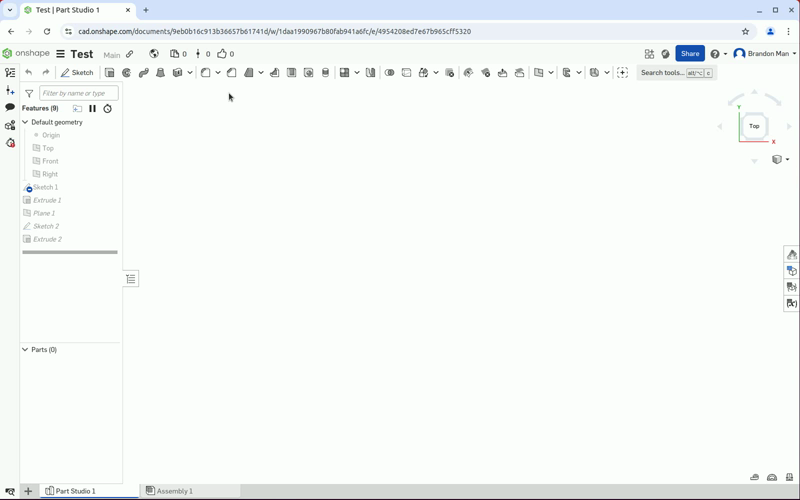
mouse_move(541, 75)
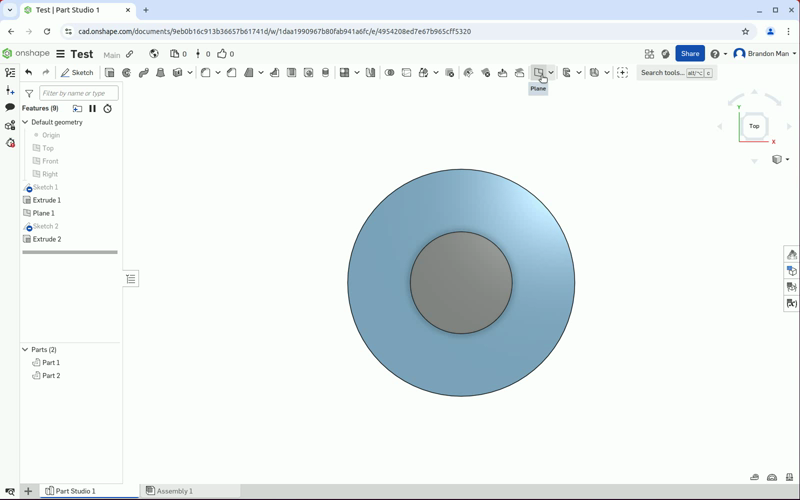
click(541, 75)
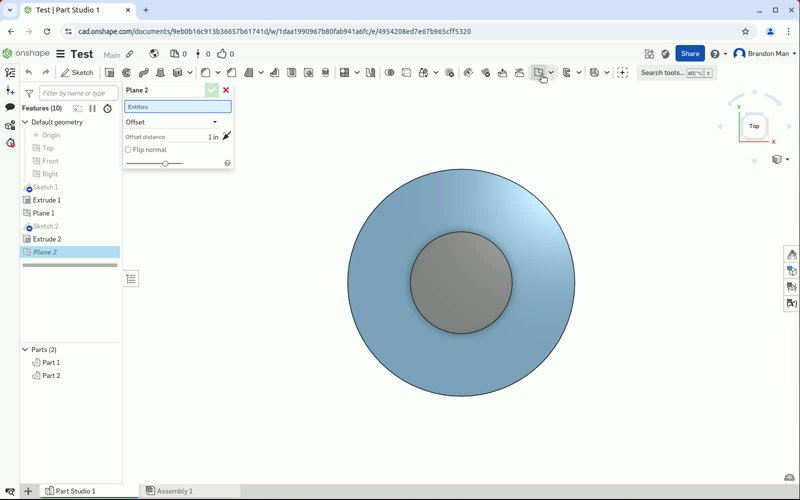
mouse_move(73, 150)
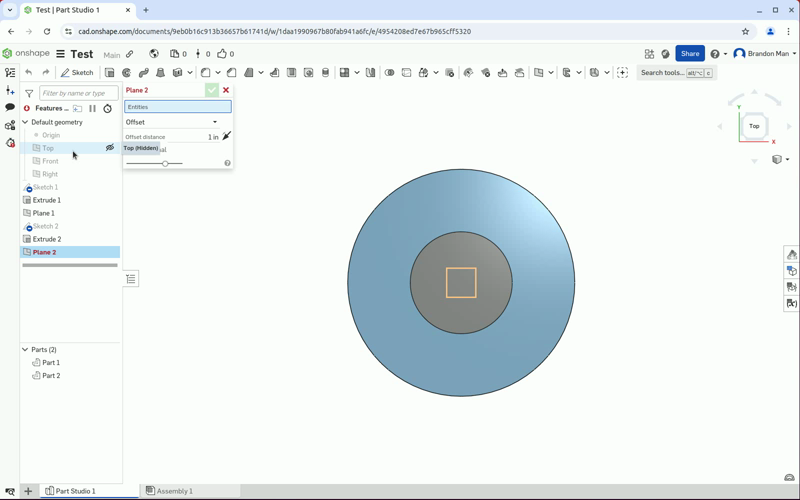
click(73, 150)
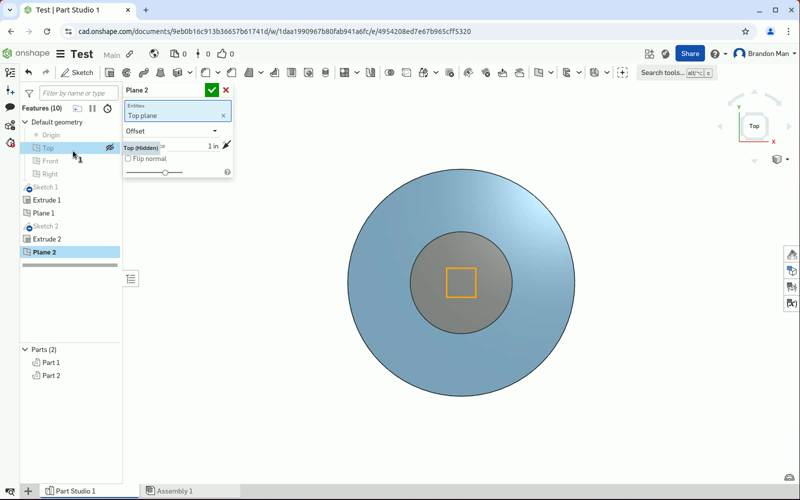
key(tab, 2)
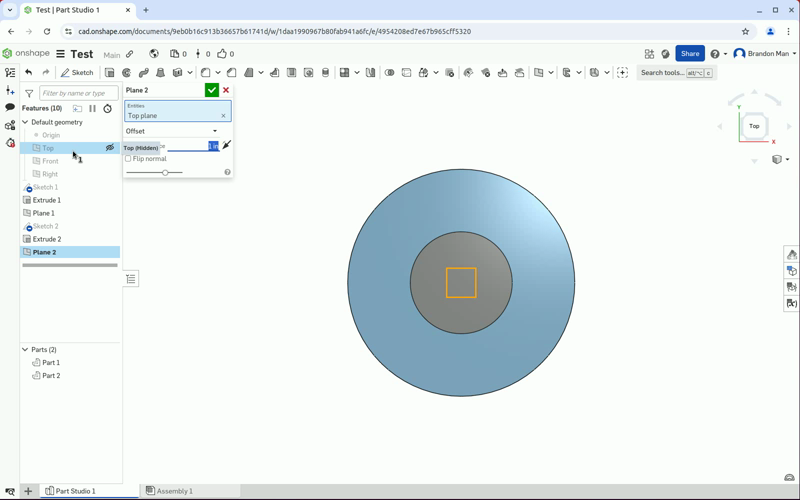
text(3.358)
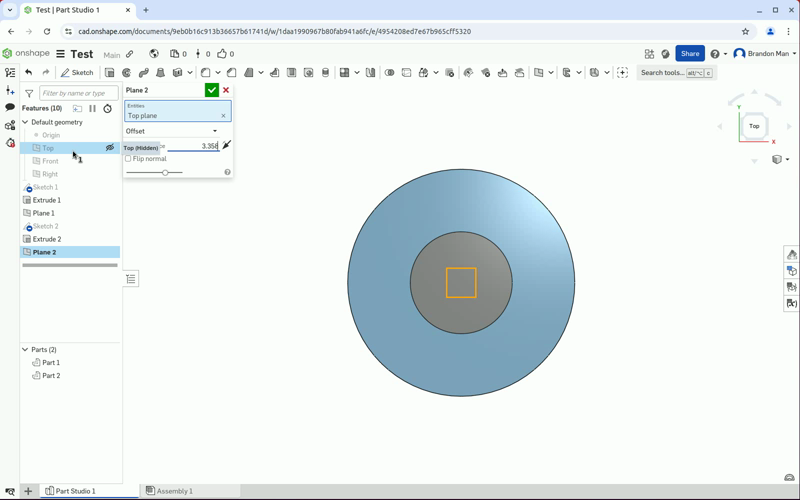
key(enter, 2)
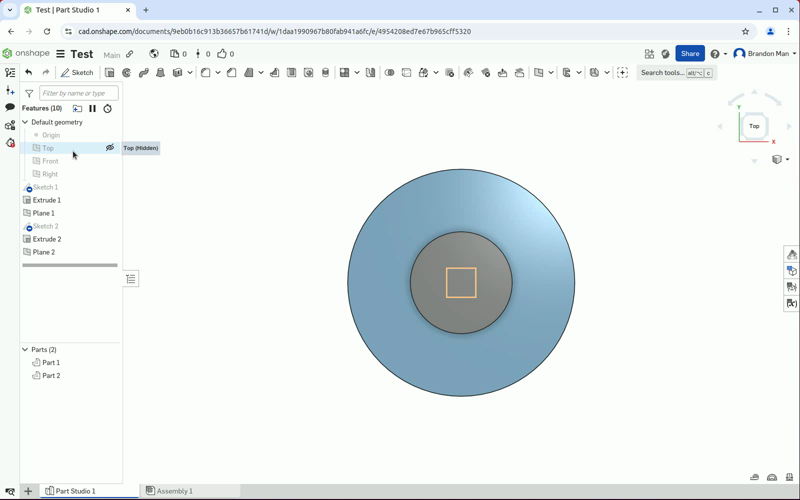
key(shift+s)
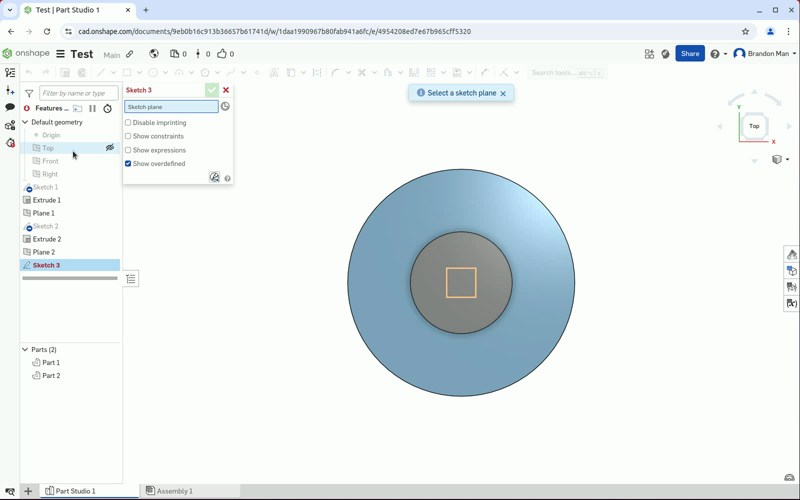
mouse_move(73, 254)
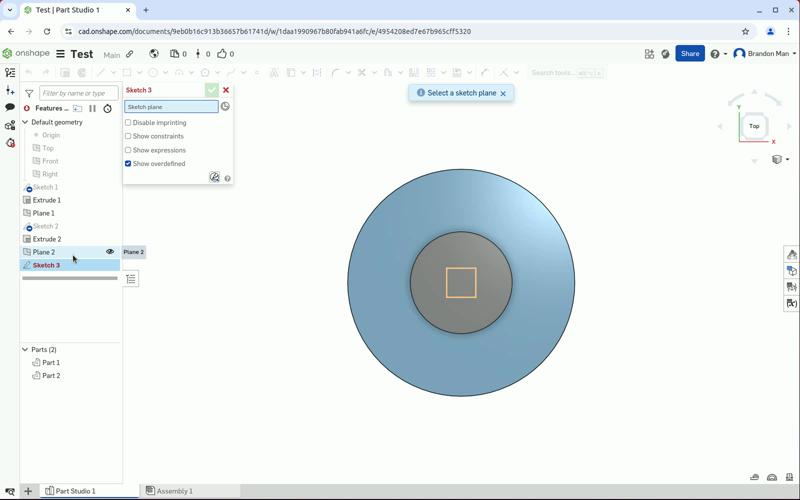
click(73, 254)
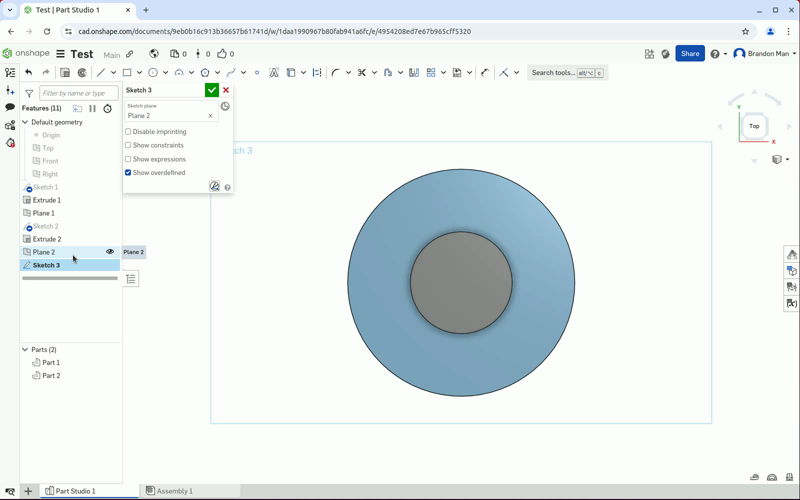
mouse_move(73, 352)
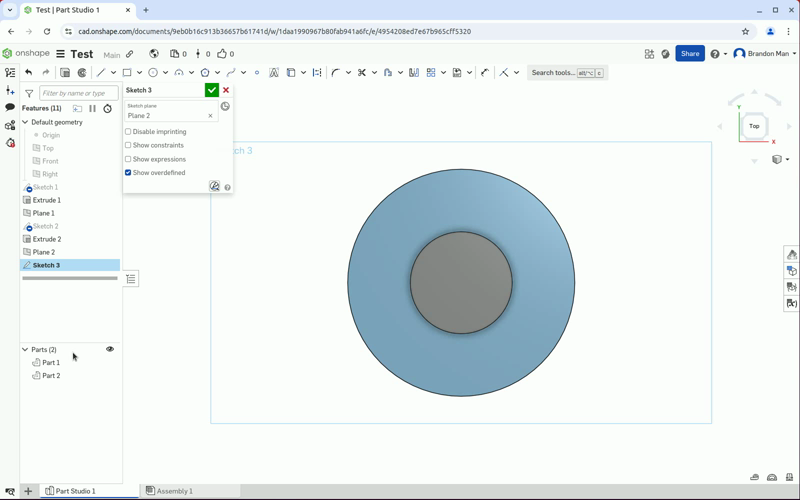
key(y)
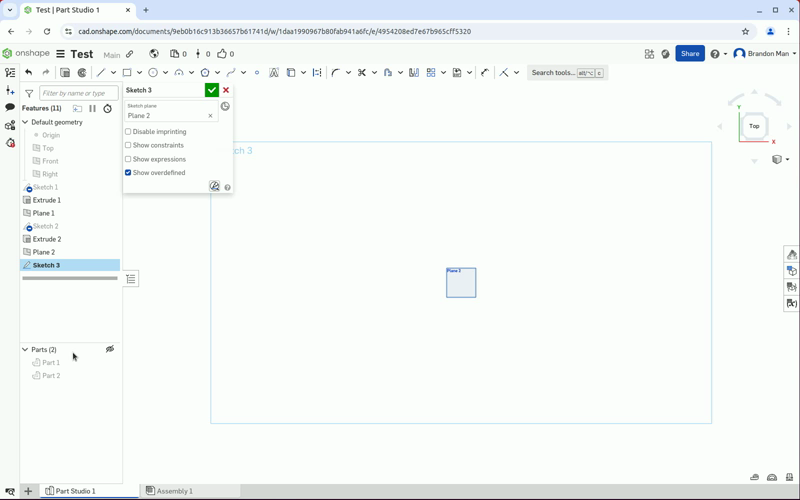
key(c)
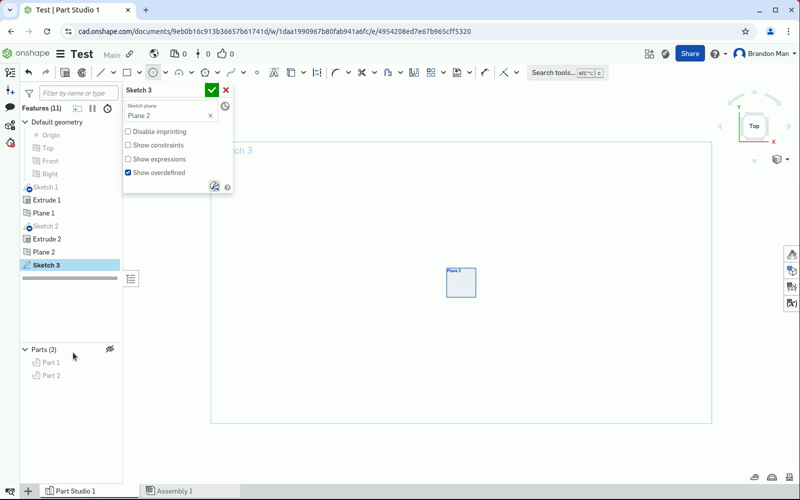
key_down(shift)
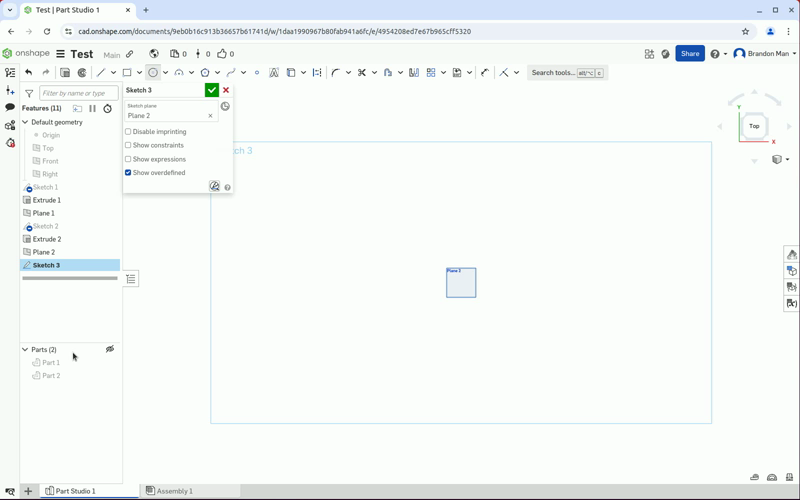
mouse_move(461, 282)
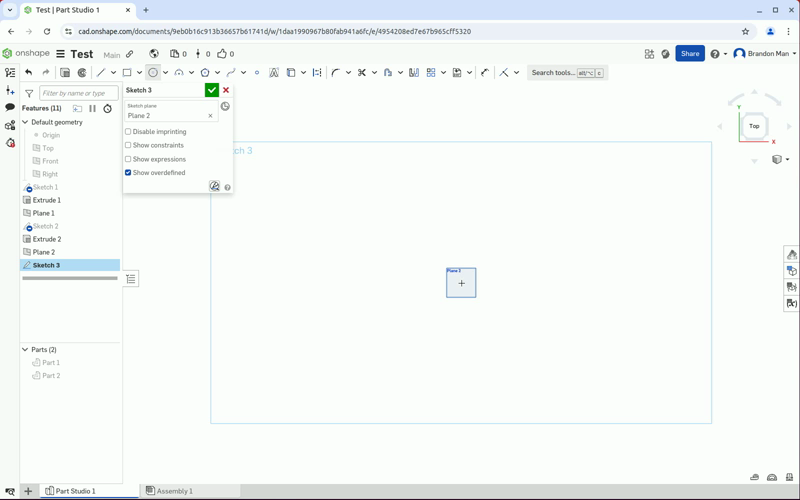
click(461, 282)
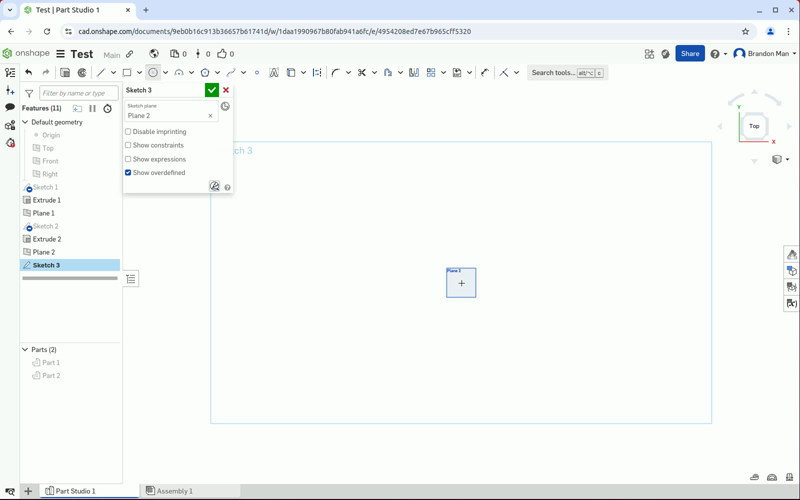
key_up(shift)
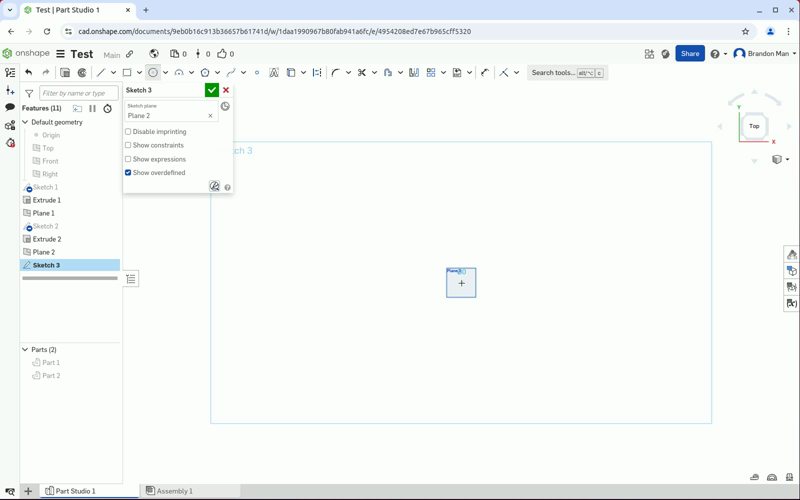
mouse_move(507, 282)
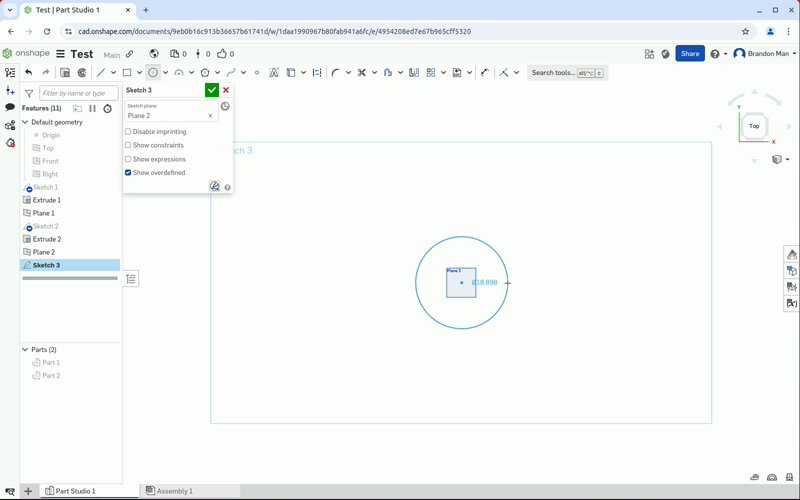
click(507, 282)
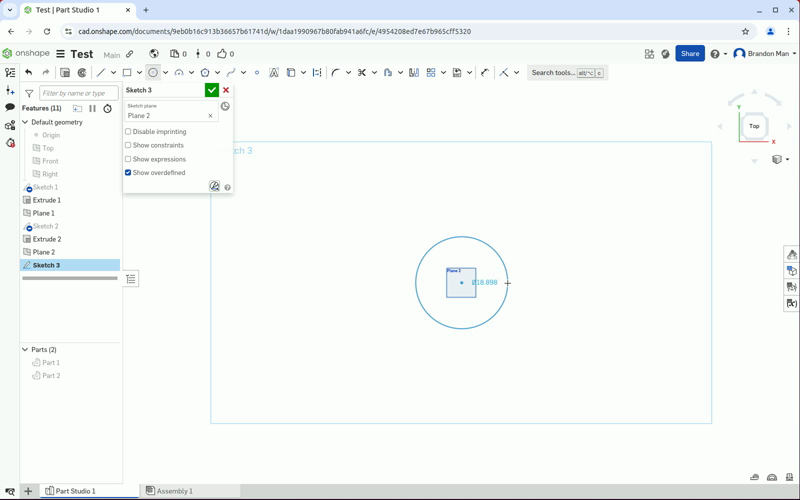
key(esc)
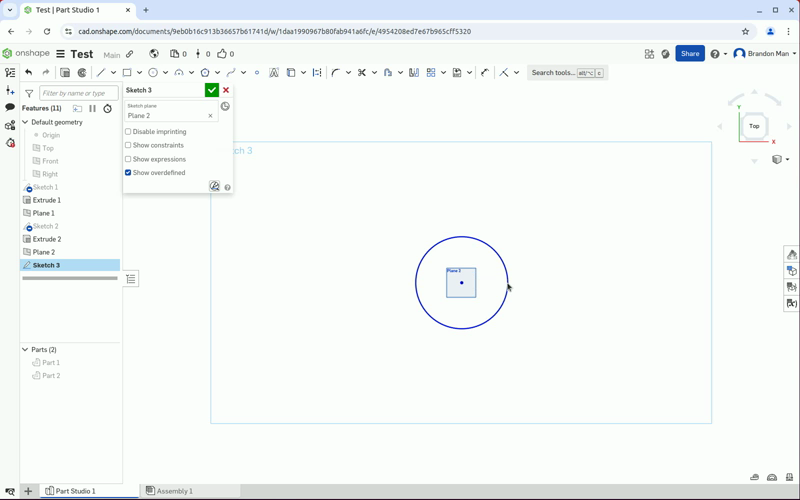
mouse_move(489, 271)
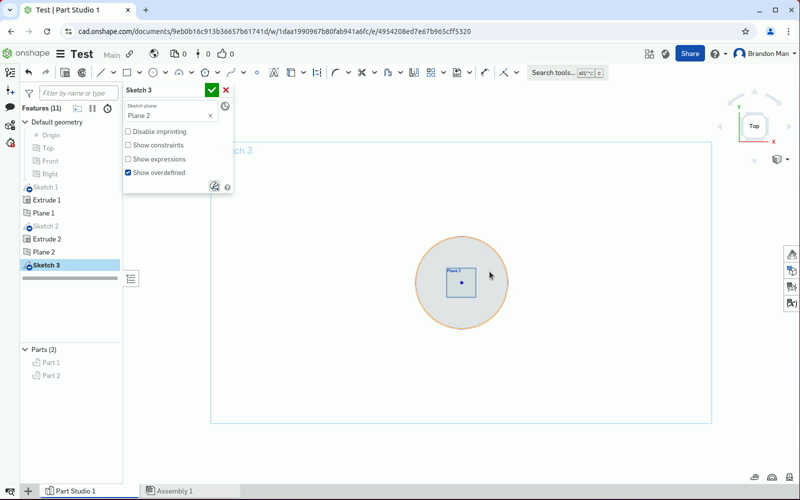
click(489, 271)
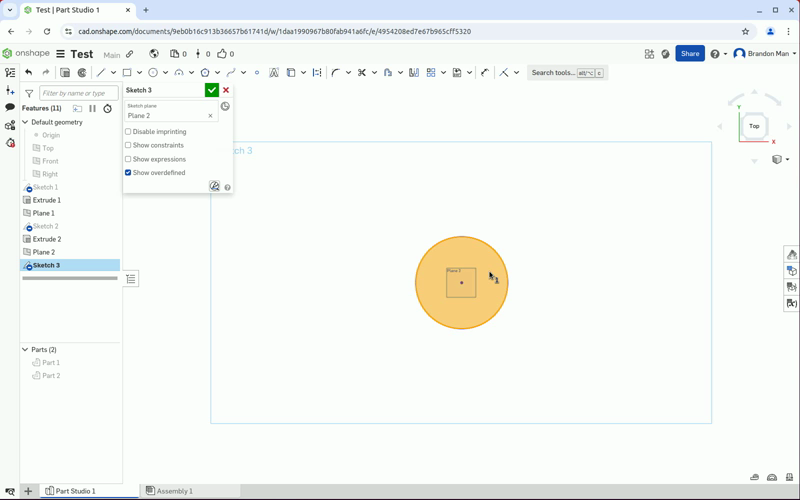
mouse_move(73, 352)
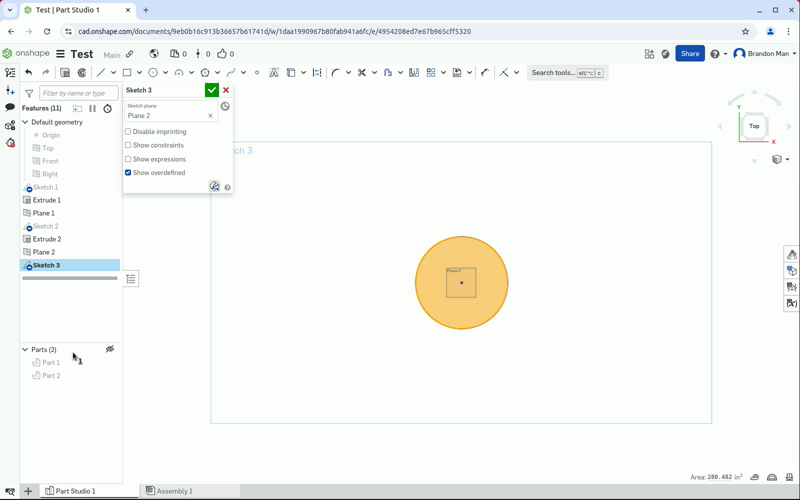
key(shift+y)
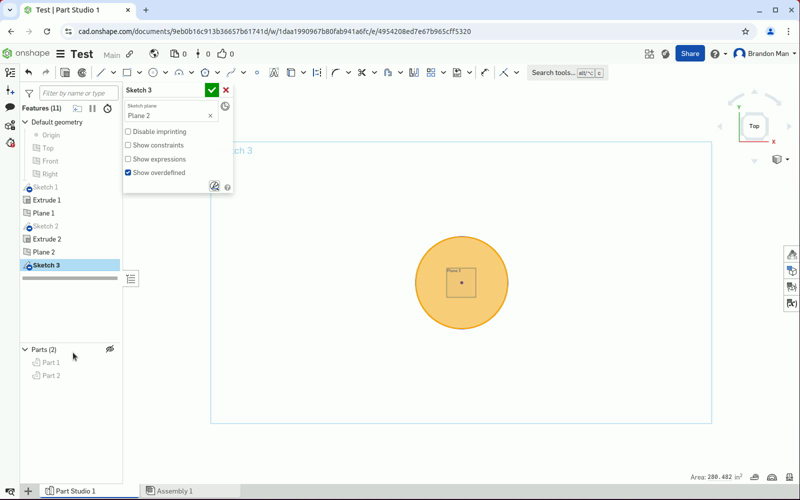
key(shift+e)
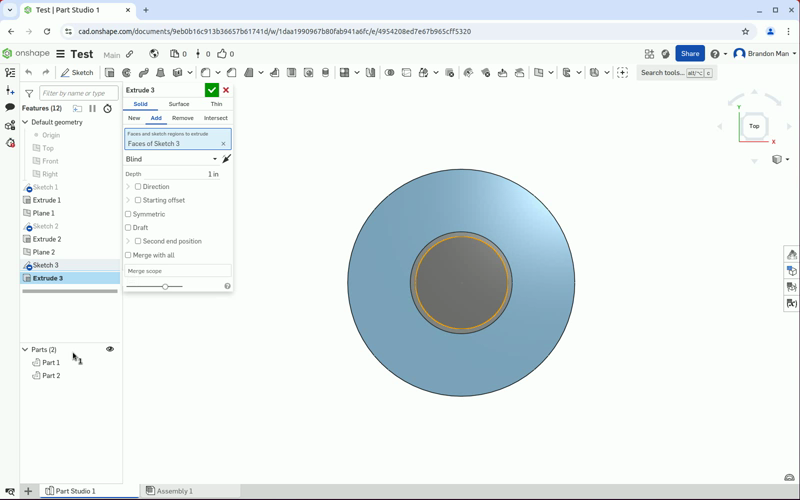
mouse_move(143, 106)
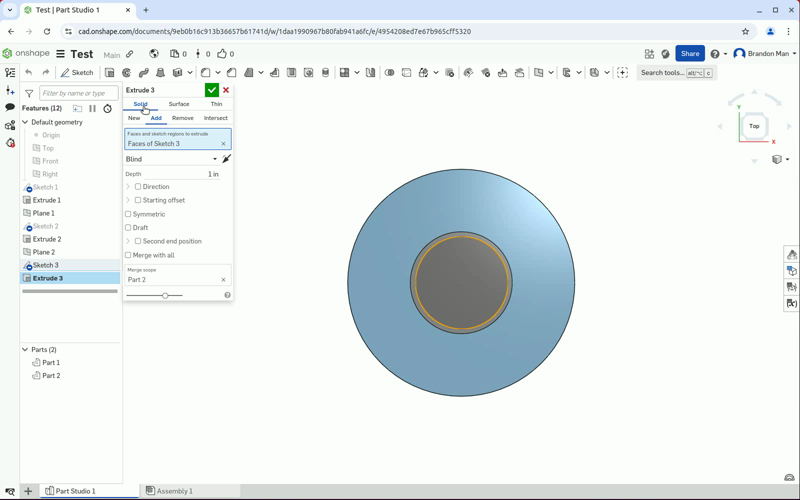
click(143, 106)
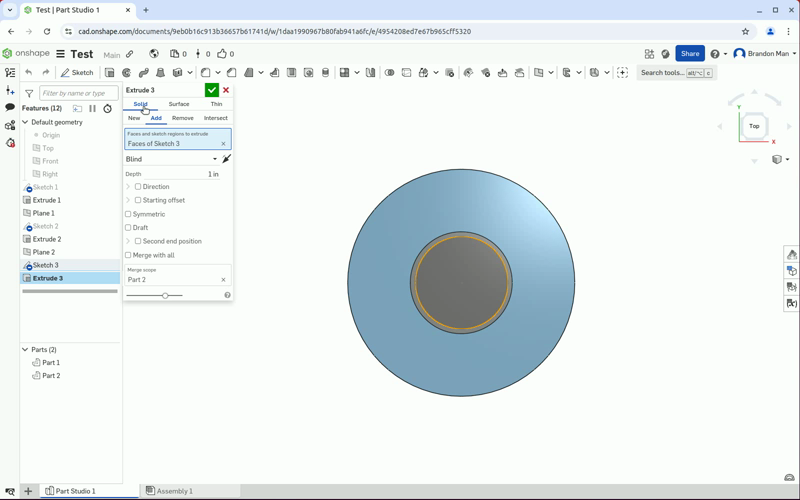
mouse_move(137, 120)
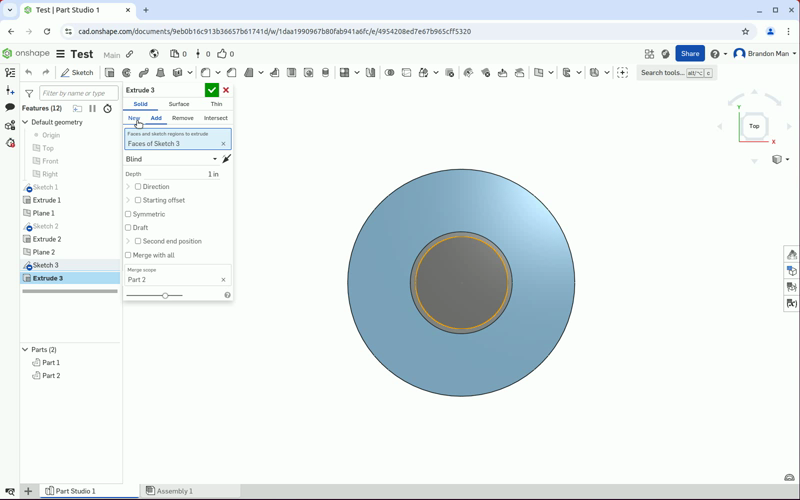
click(137, 120)
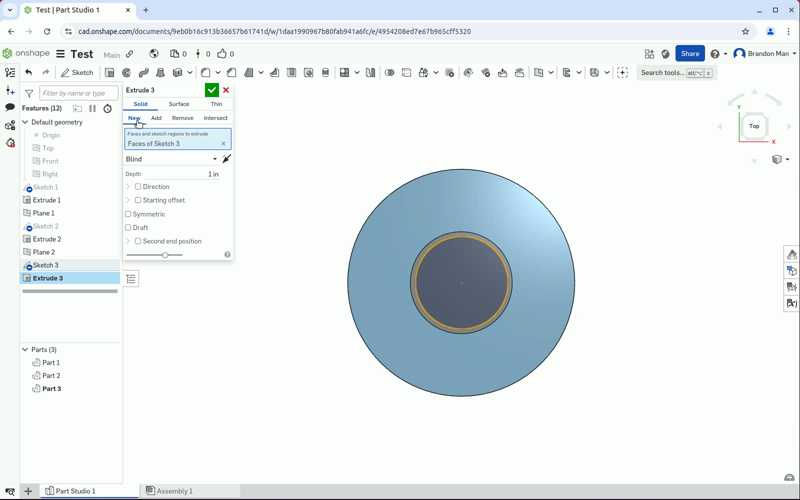
key(tab, 4)
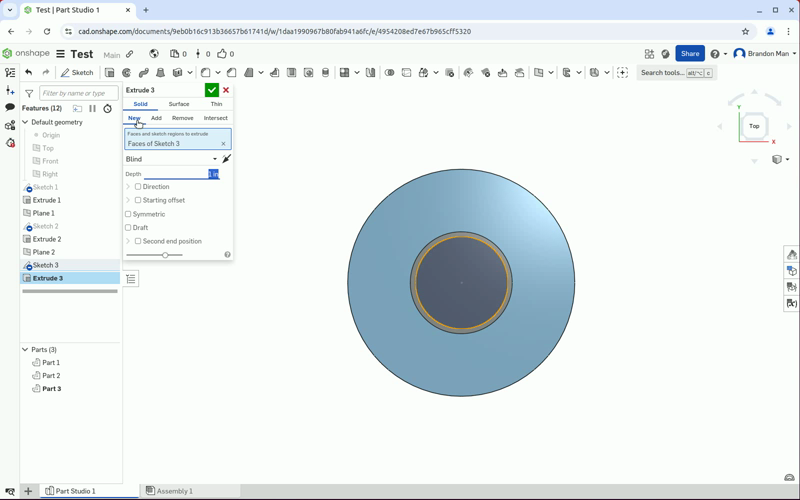
text(13.961)
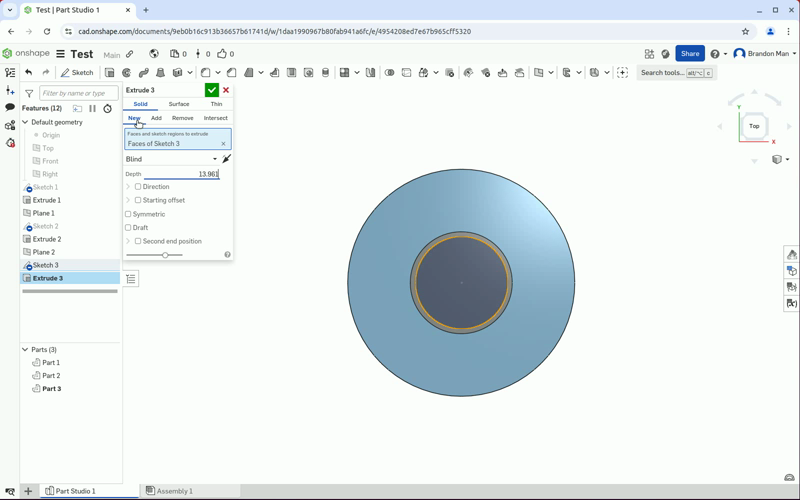
key(enter)
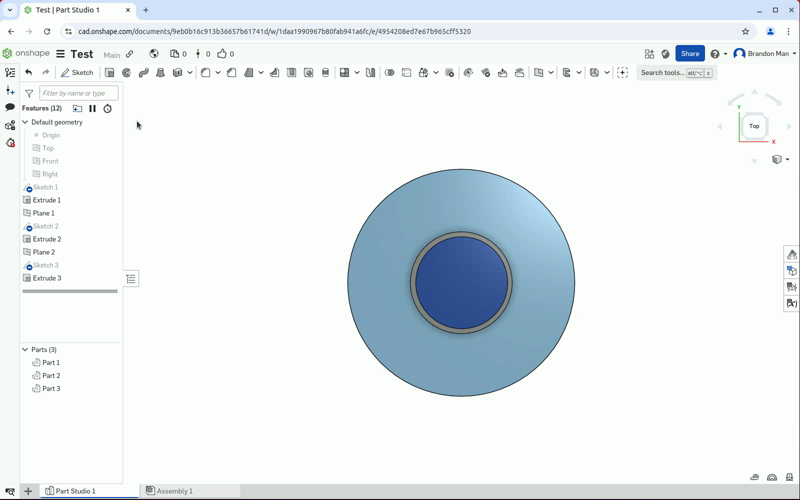
key(shift+h)
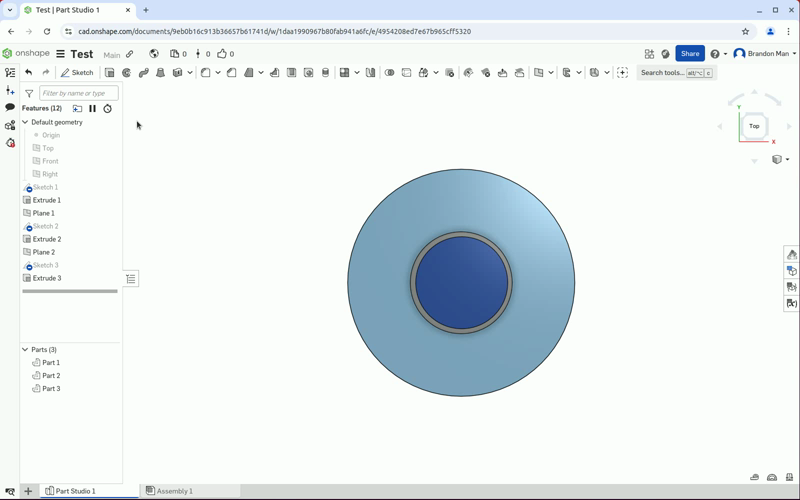
key(shift+h)
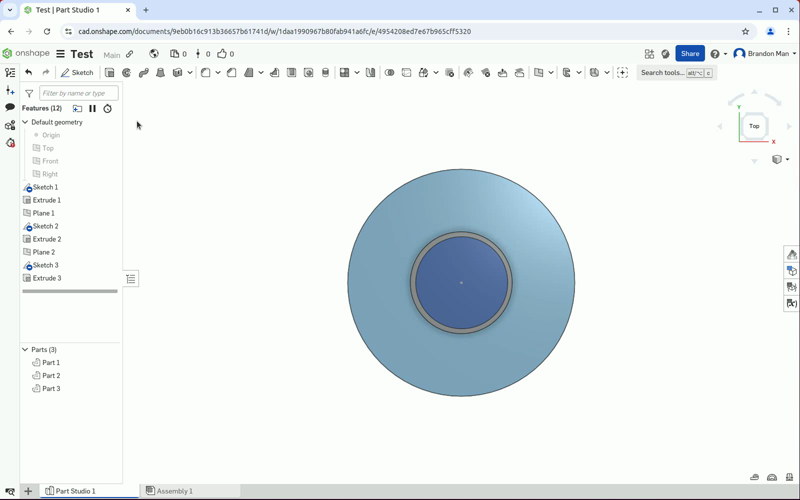
key(shift+7)
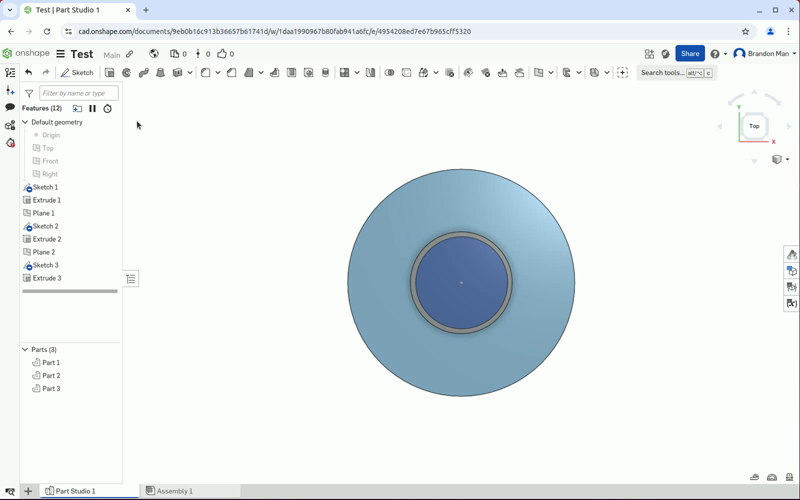
key(up, 3)
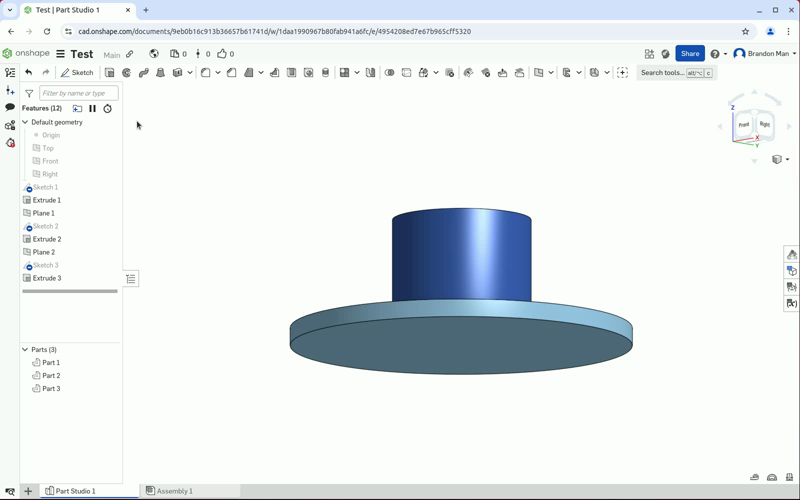
key(left, 3)
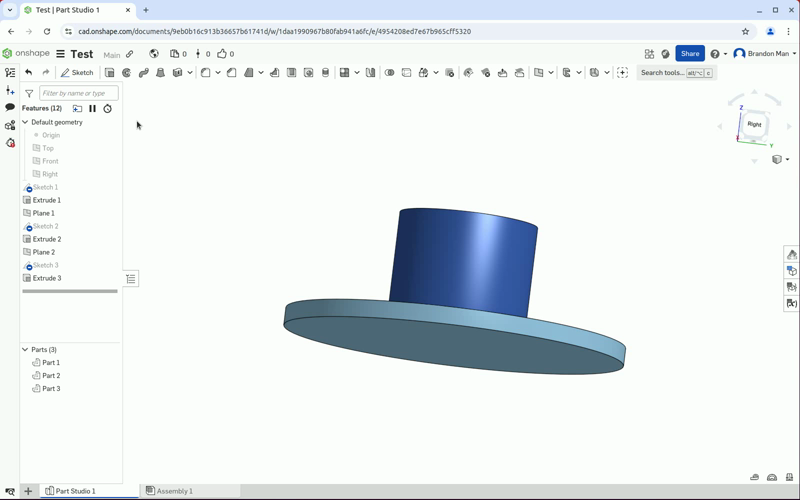
key(right, 3)
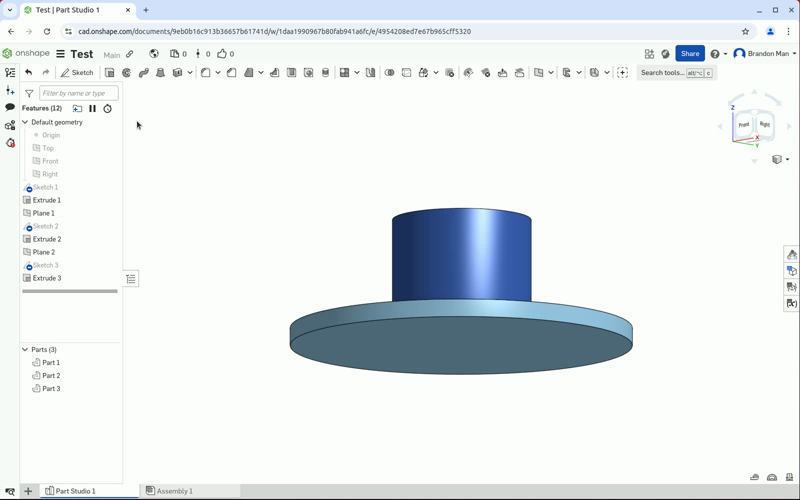
key(down, 3)
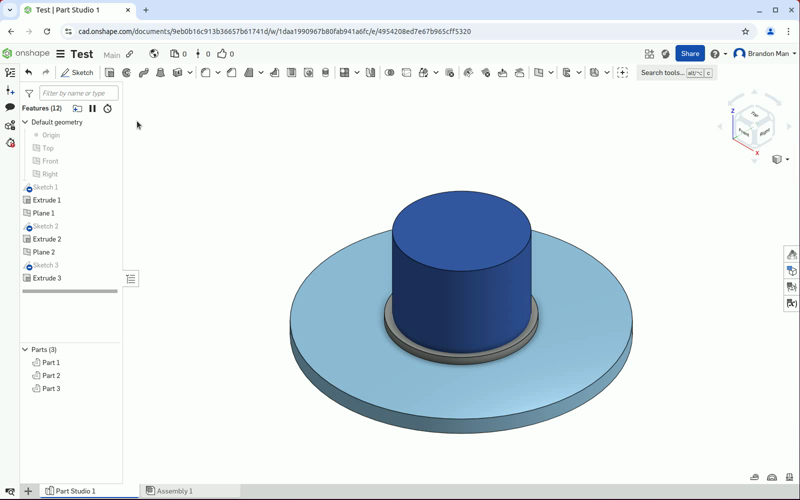
mouse_move(73, 189)
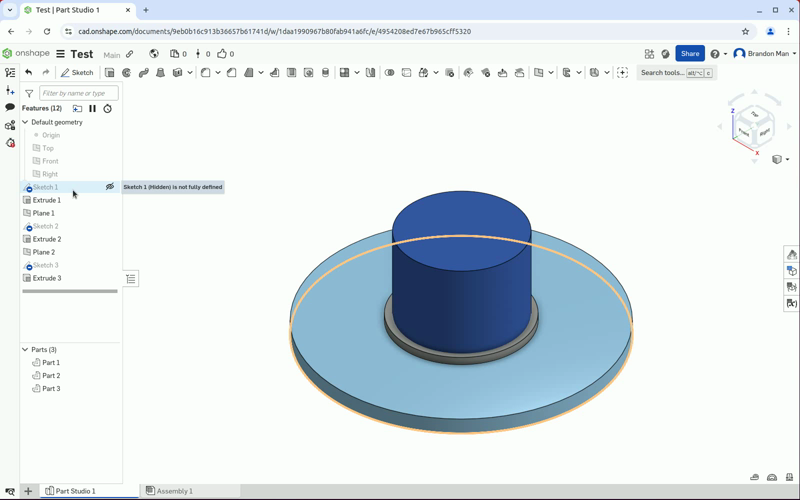
click(73, 189)